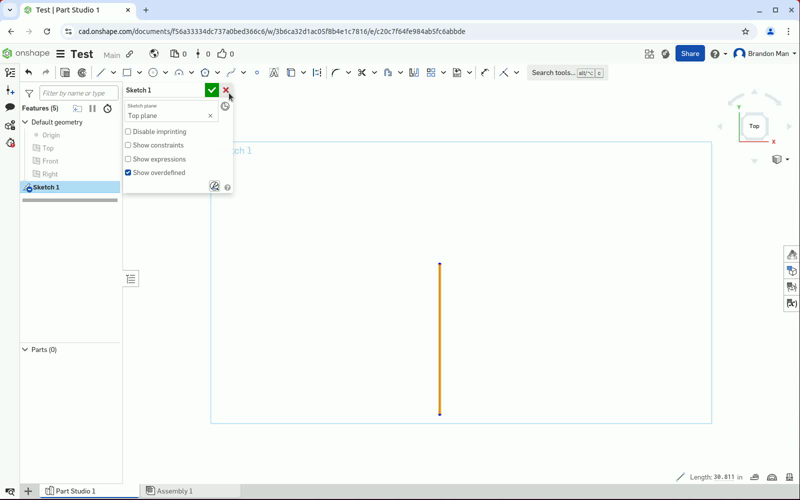
key(shift+h)
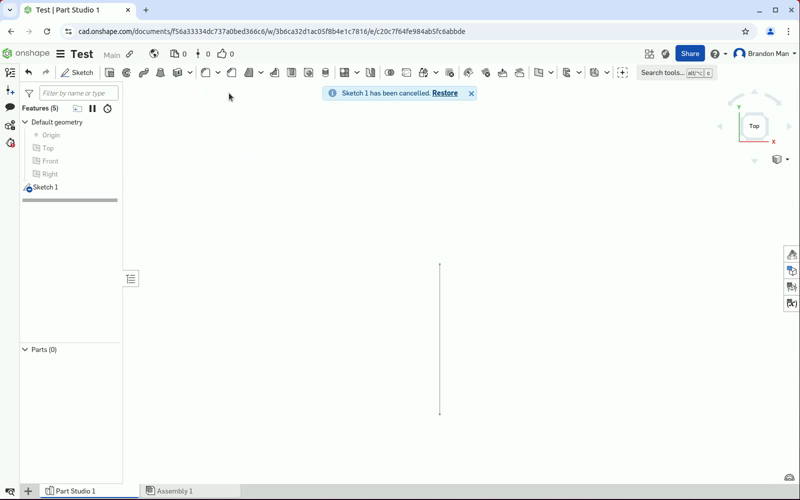
key(shift+s)
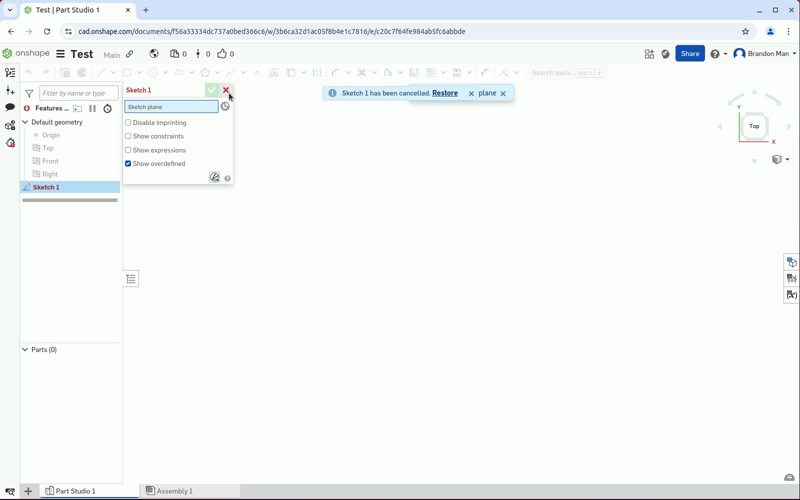
mouse_move(73, 150)
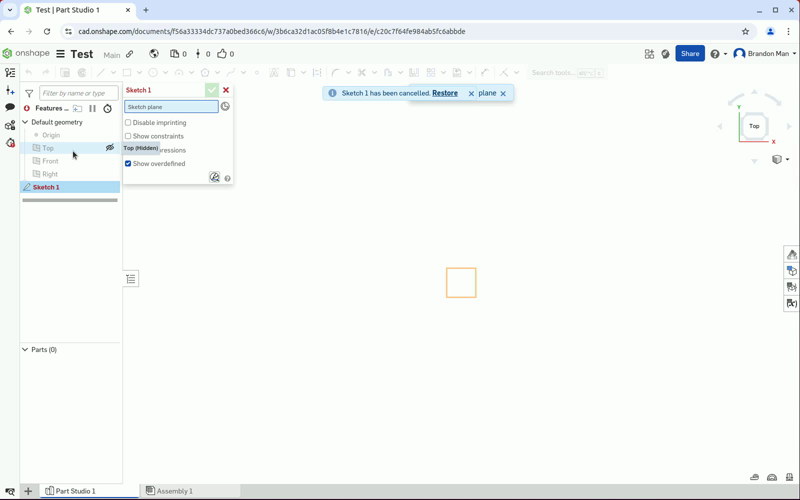
click(73, 150)
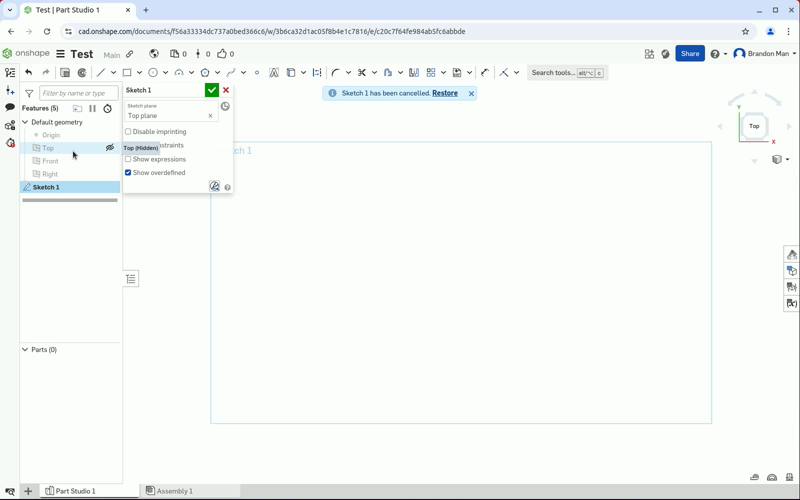
mouse_move(73, 352)
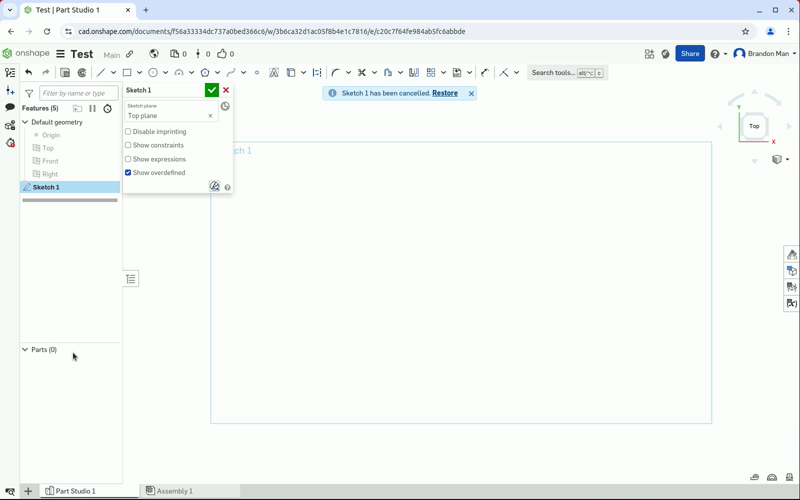
key(y)
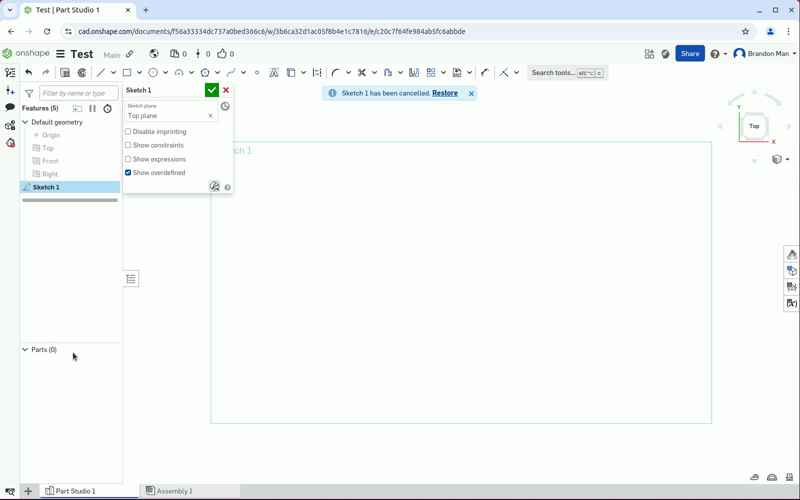
key(l)
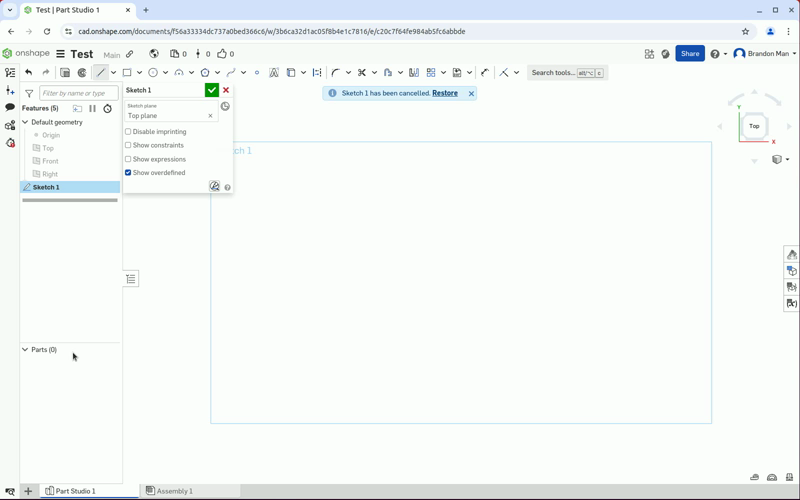
key_down(shift)
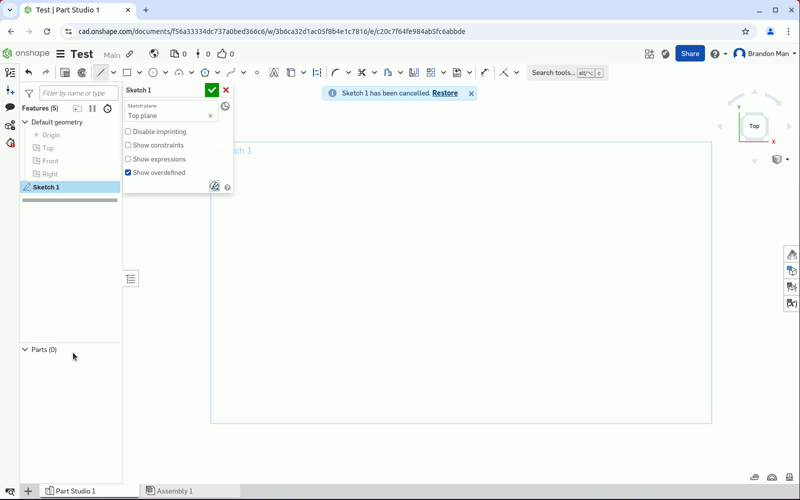
mouse_move(460, 282)
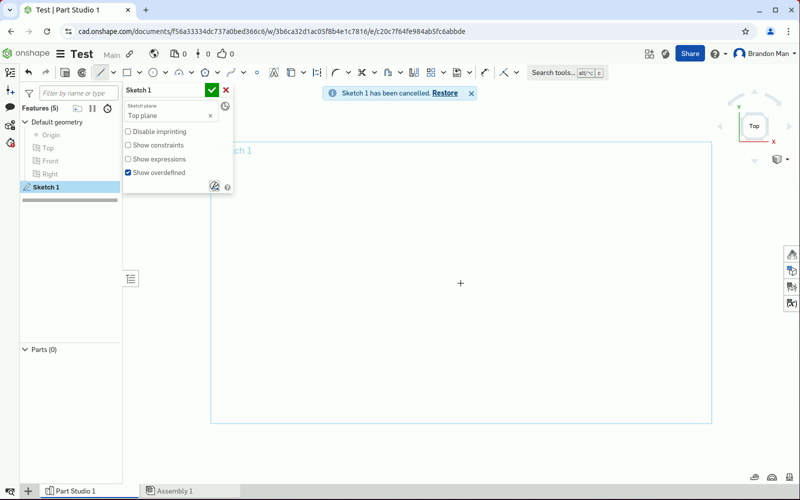
click(460, 282)
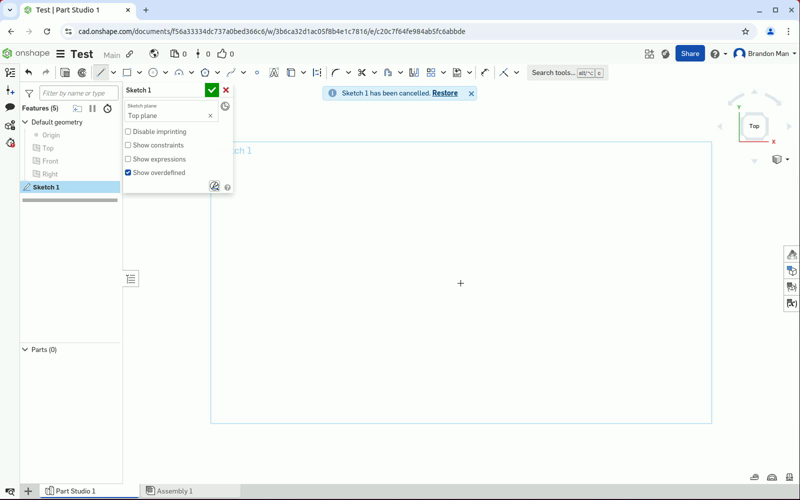
key_up(shift)
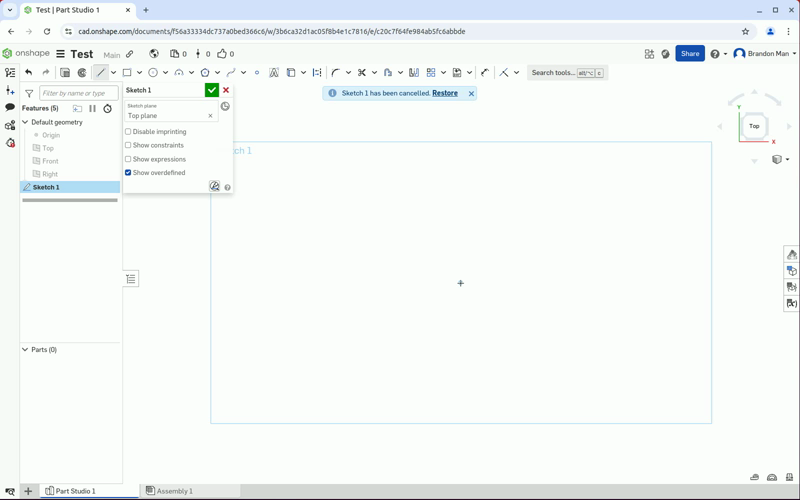
key_down(shift)
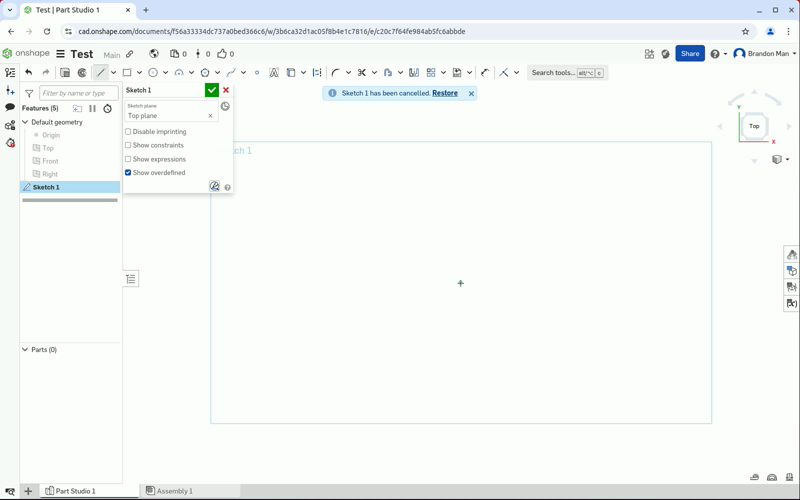
mouse_move(573, 282)
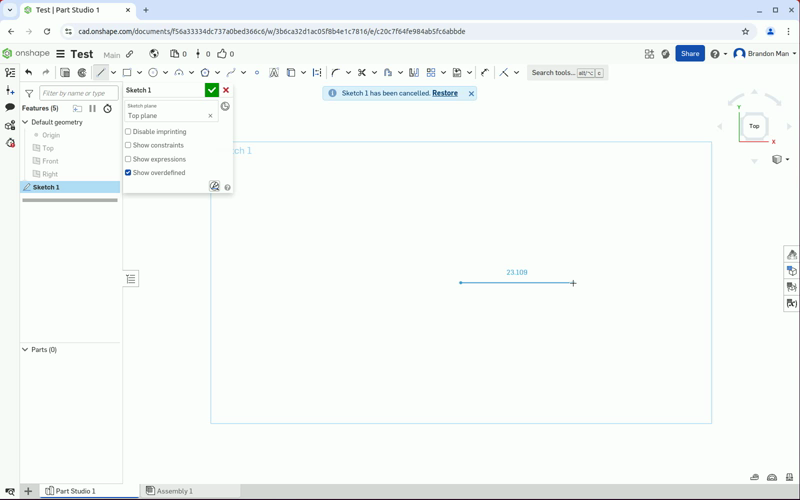
click(573, 282)
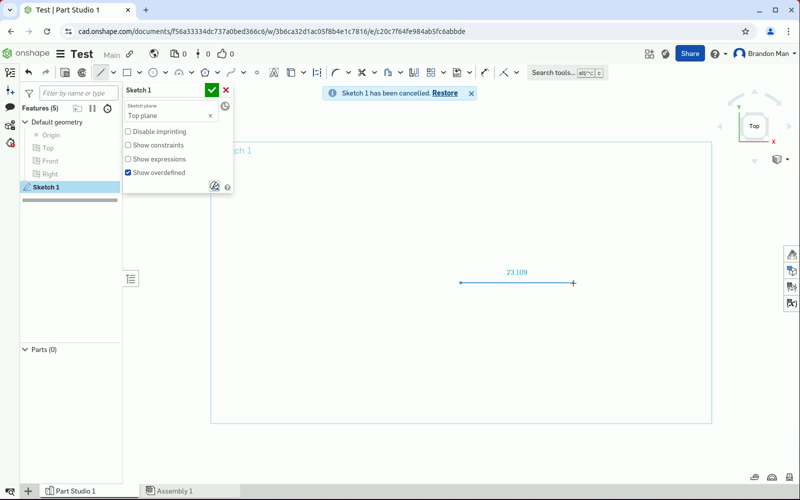
key_up(shift)
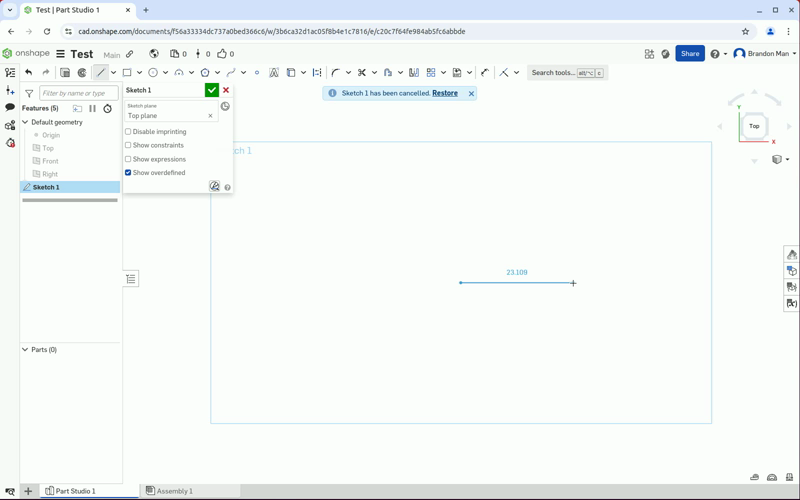
key_down(shift)
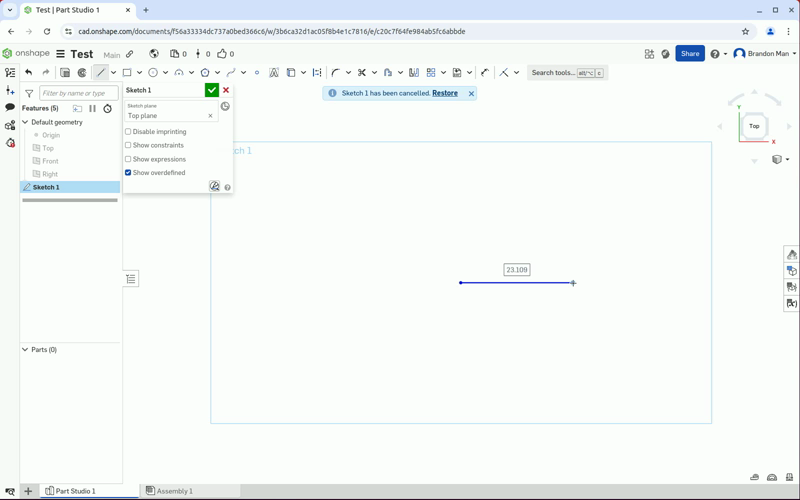
mouse_move(589, 282)
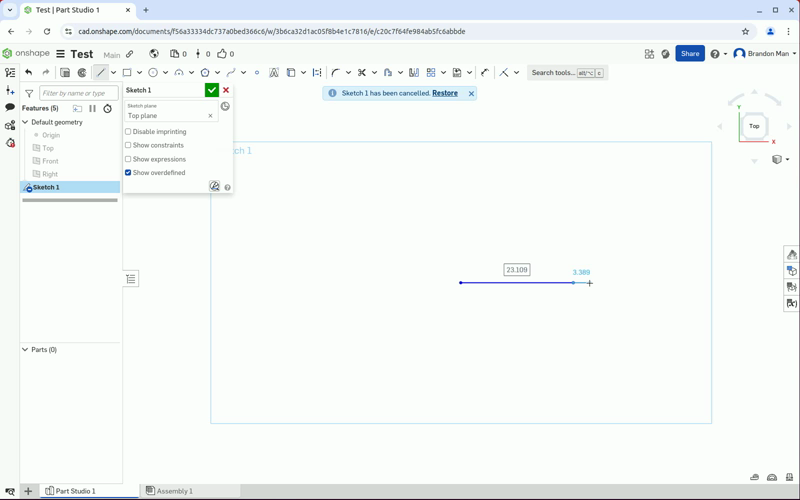
mouse_move(573, 245)
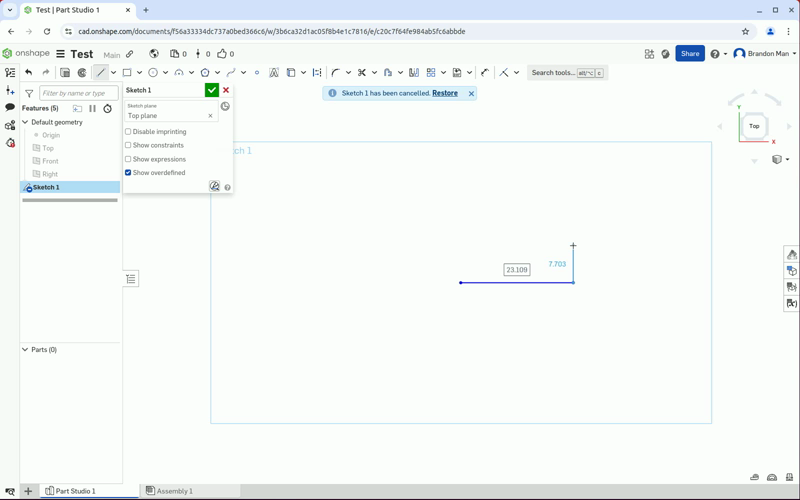
click(573, 245)
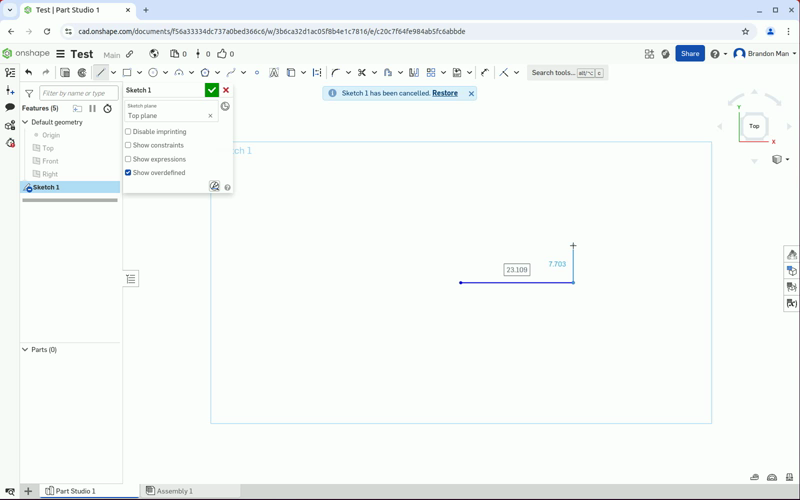
key_up(shift)
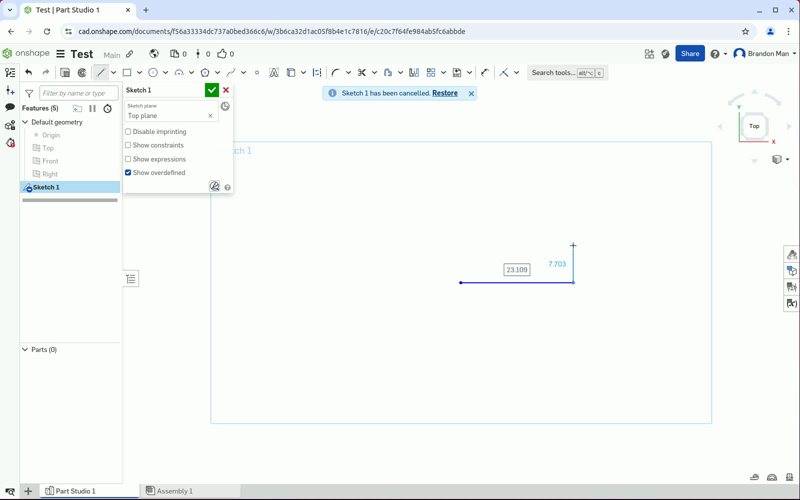
key_down(shift)
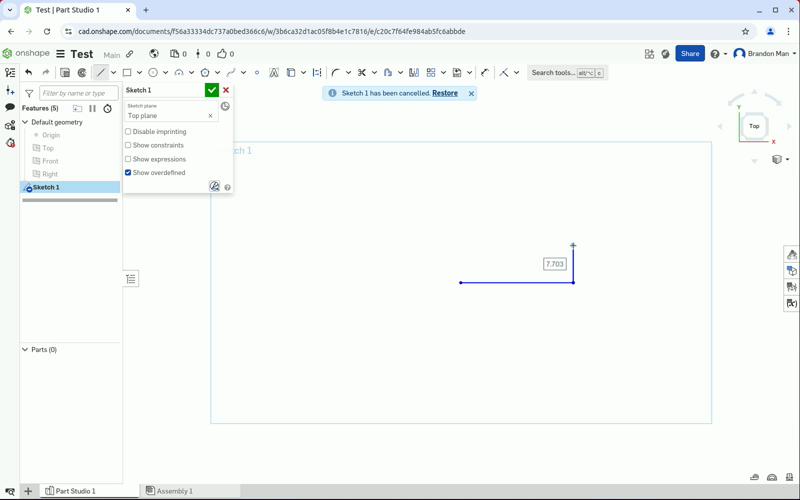
mouse_move(460, 245)
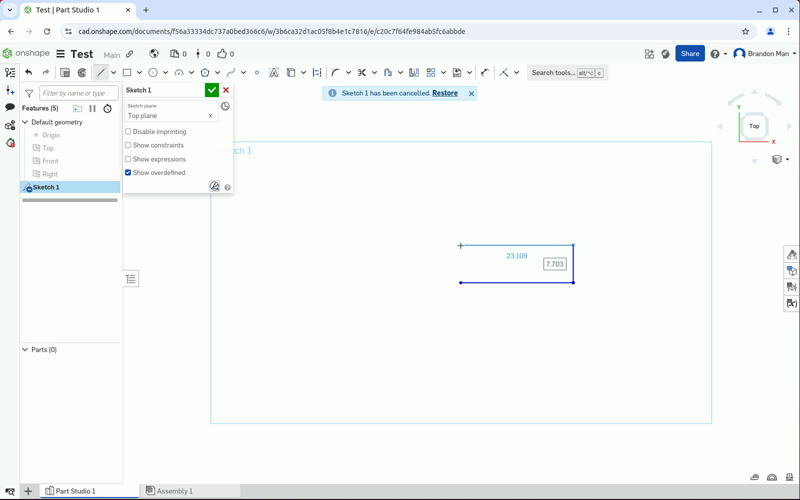
click(460, 245)
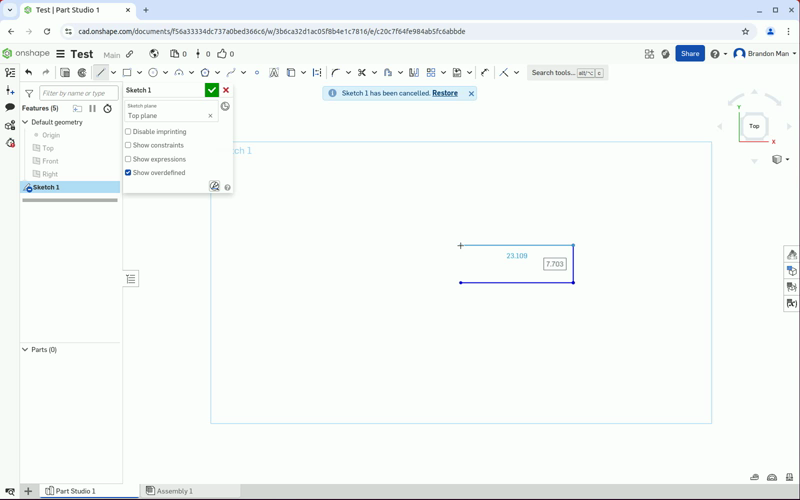
key_up(shift)
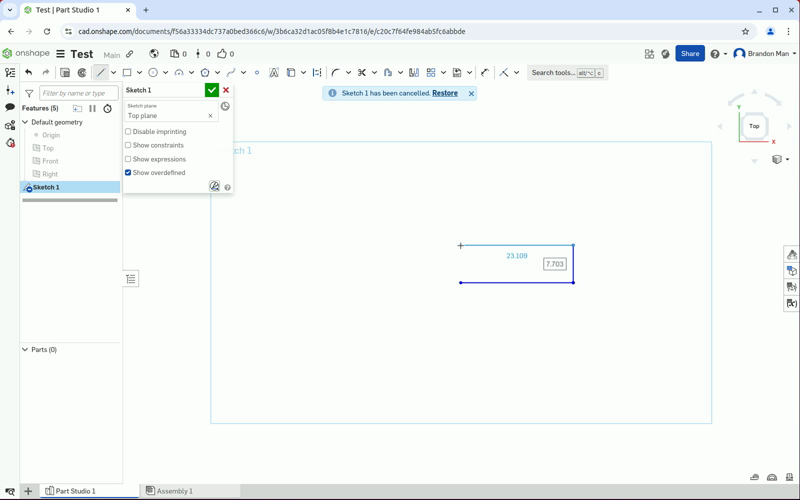
mouse_move(490, 245)
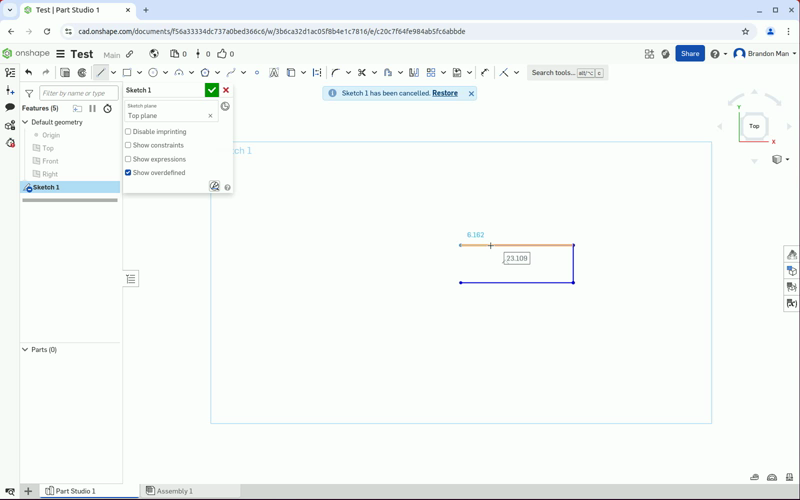
key_down(shift)
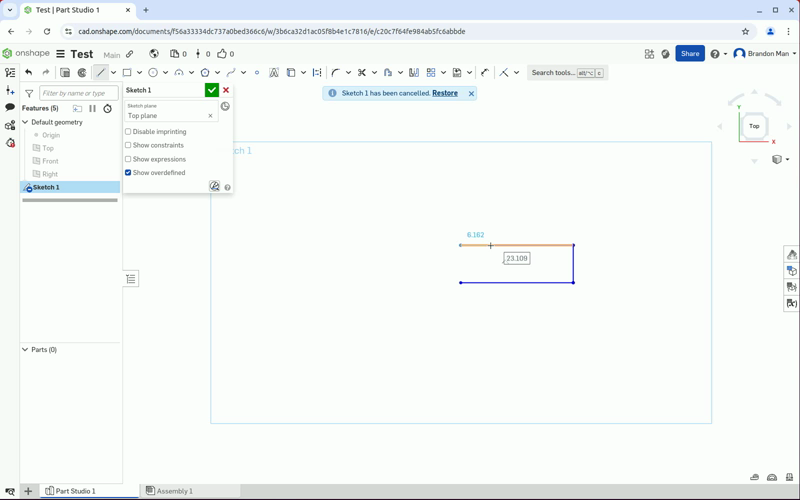
mouse_move(460, 282)
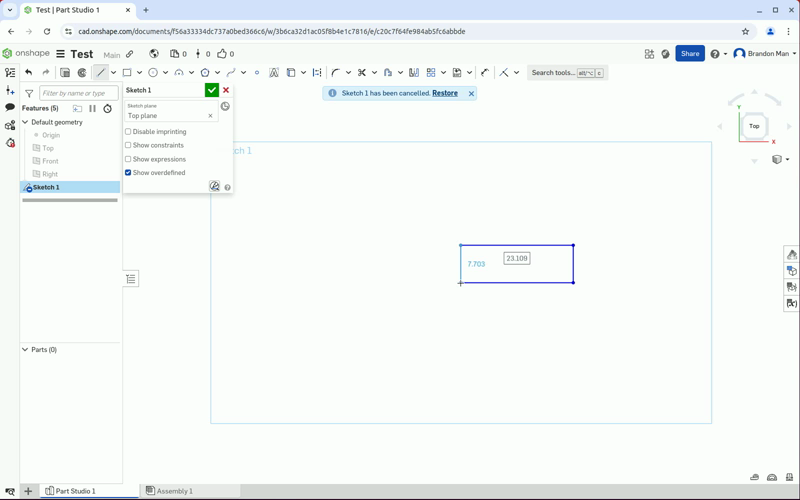
key_up(shift)
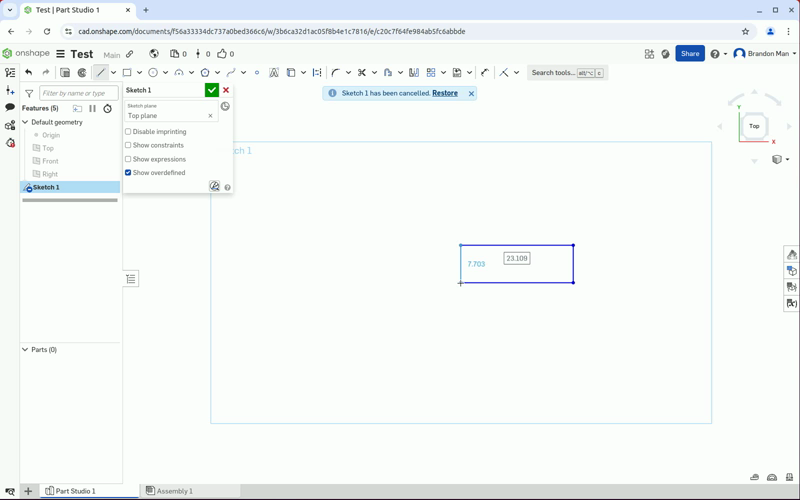
click(460, 282)
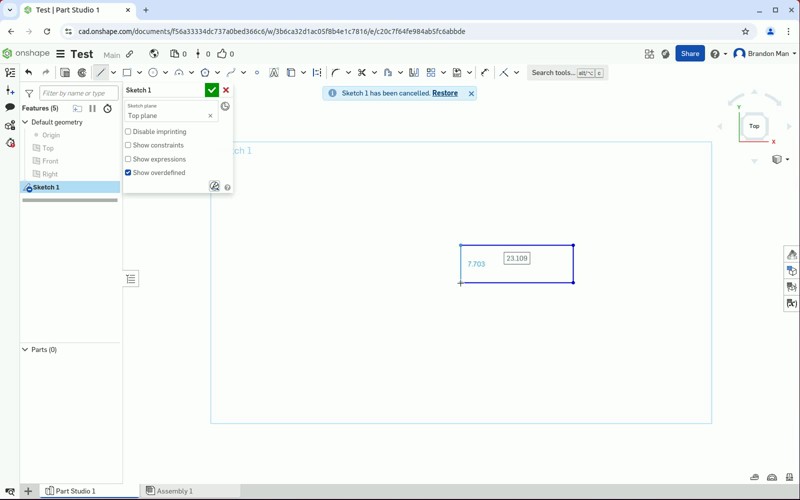
key(esc)
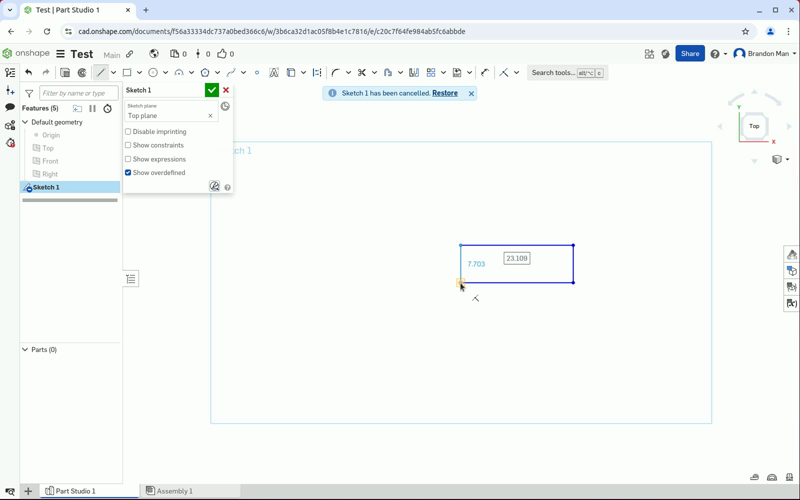
mouse_move(552, 253)
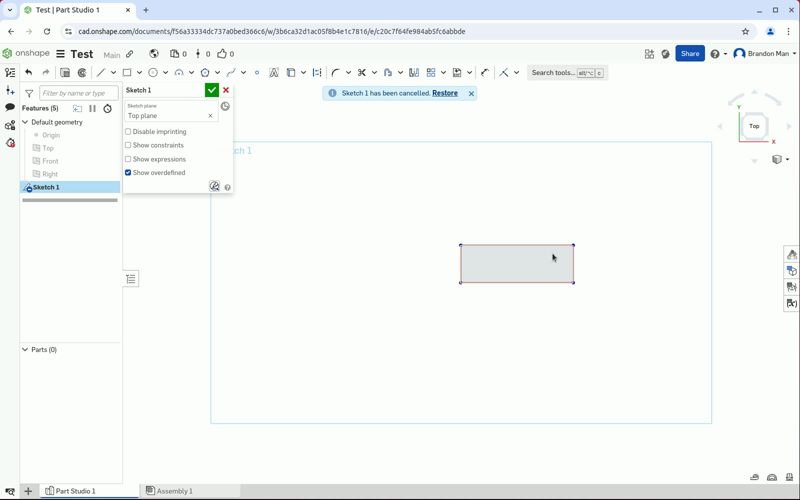
click(552, 253)
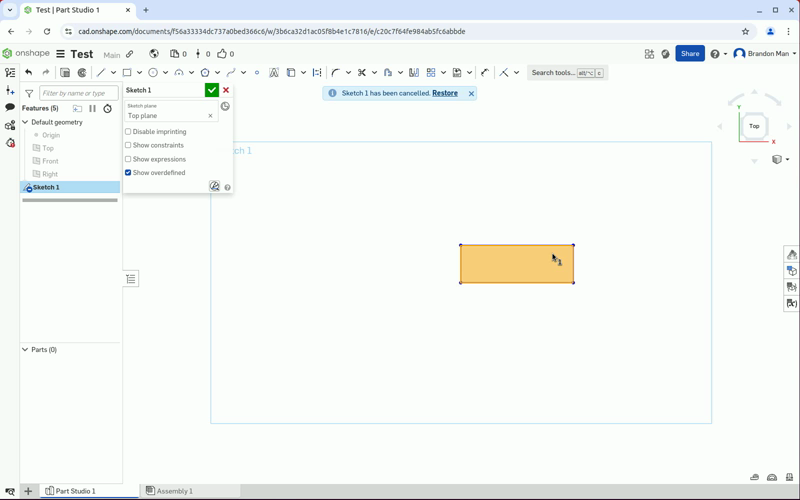
mouse_move(73, 352)
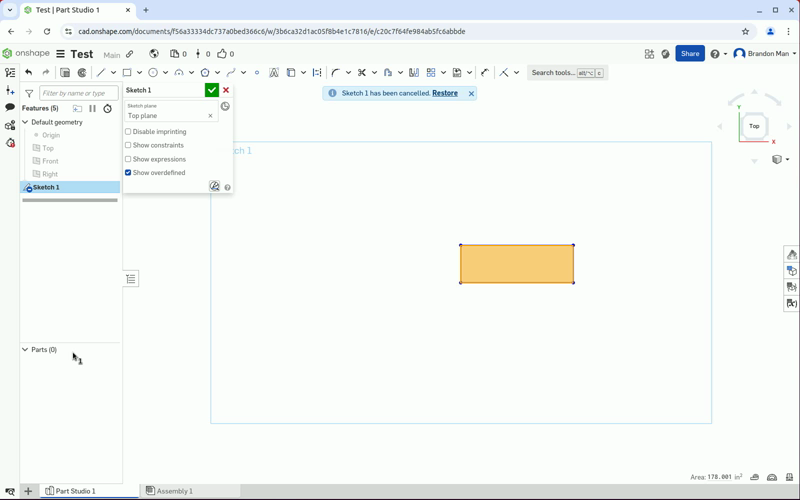
key(shift+y)
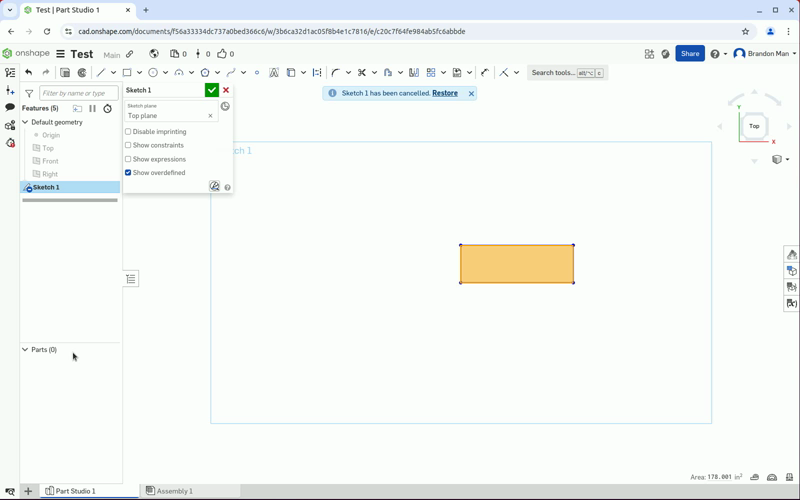
key(shift+e)
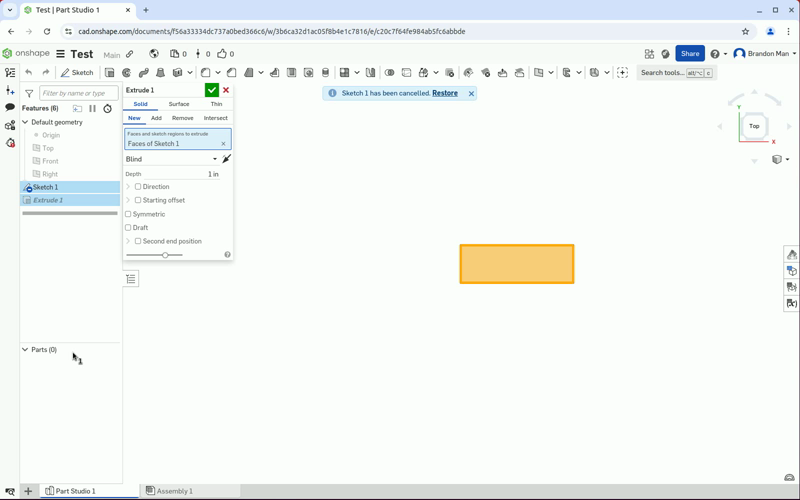
mouse_move(143, 106)
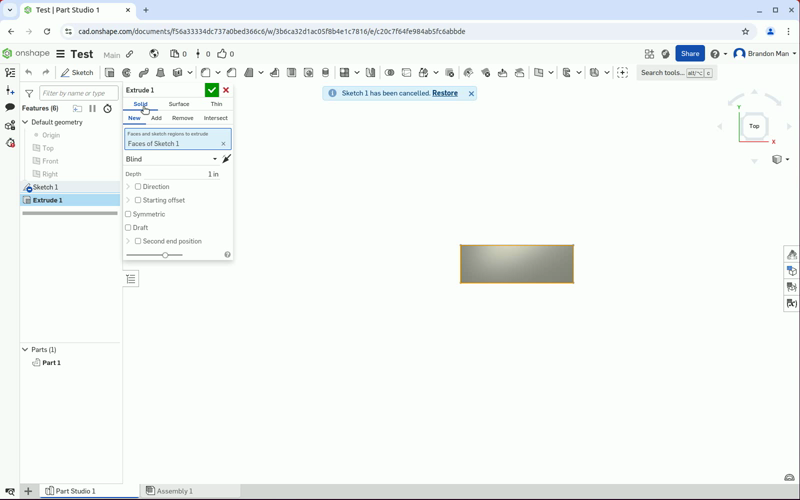
click(143, 106)
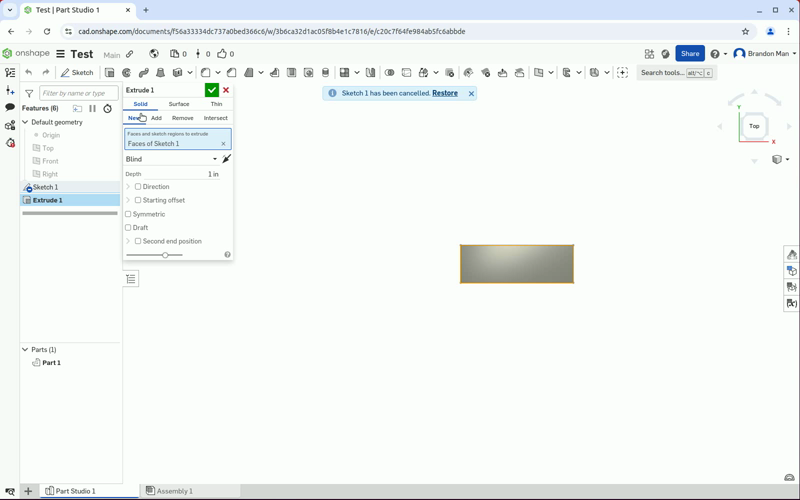
mouse_move(137, 120)
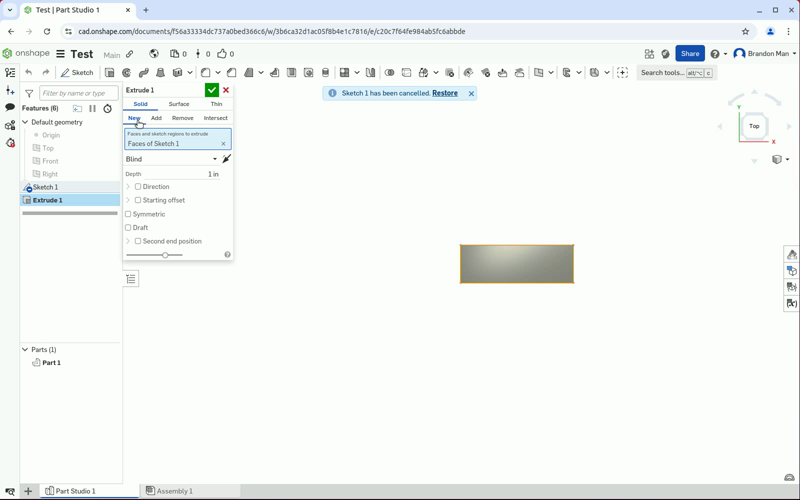
click(137, 120)
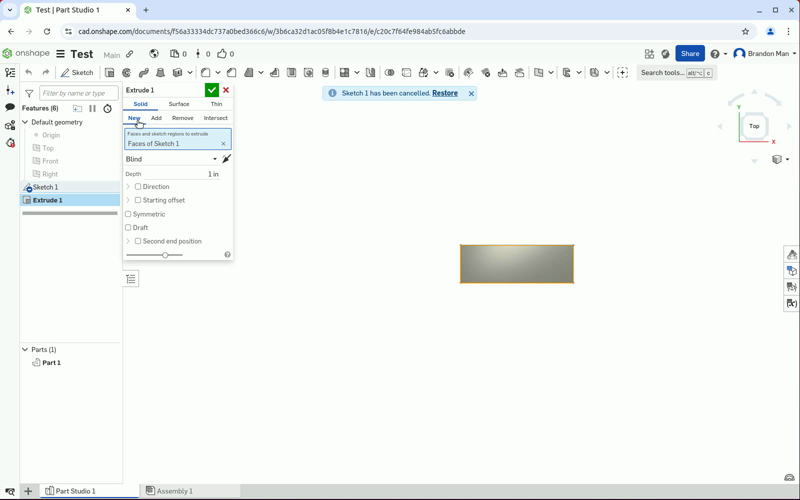
key(tab, 4)
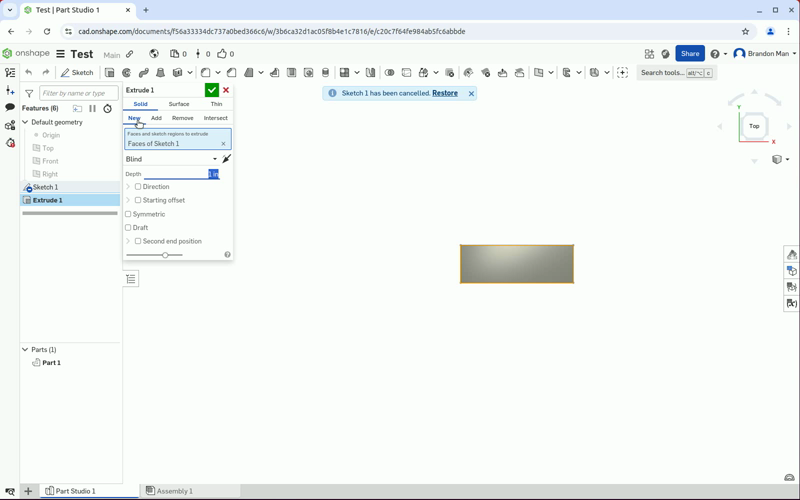
text(1.444)
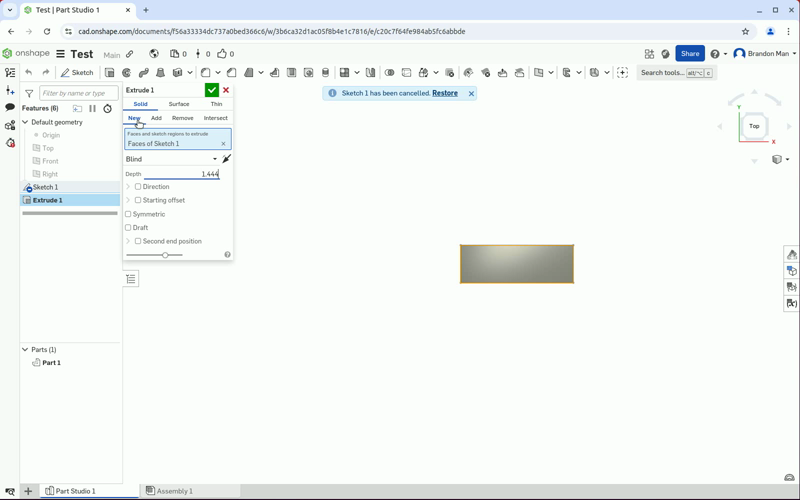
key(enter)
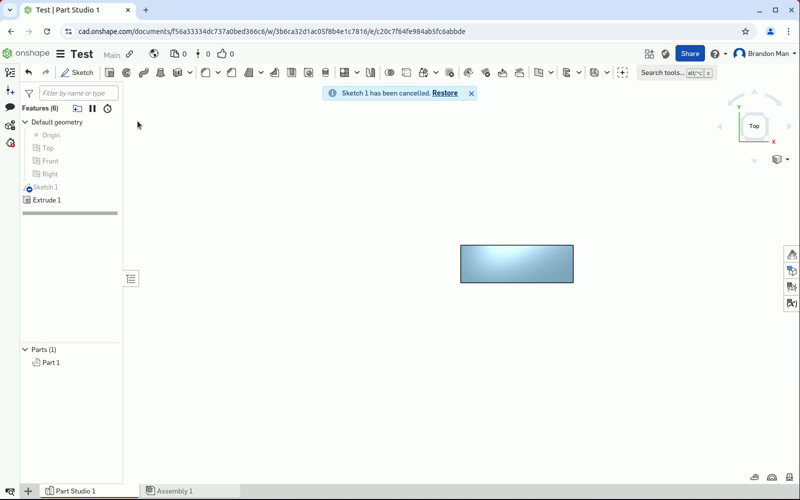
key(shift+h)
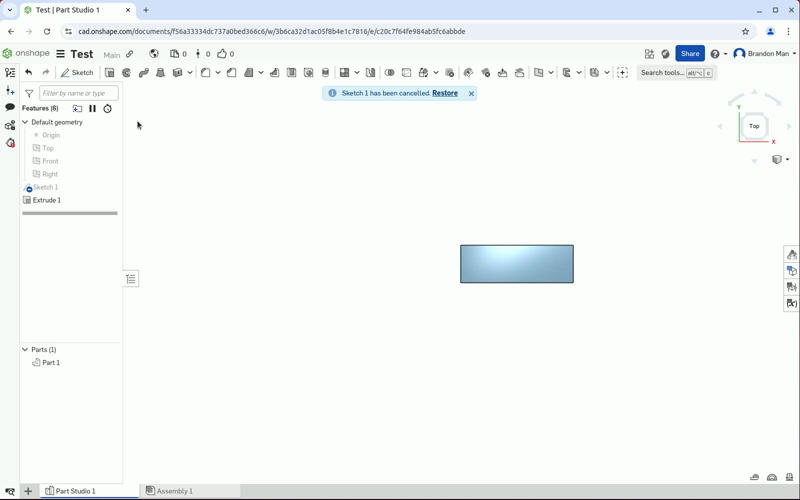
key(shift+h)
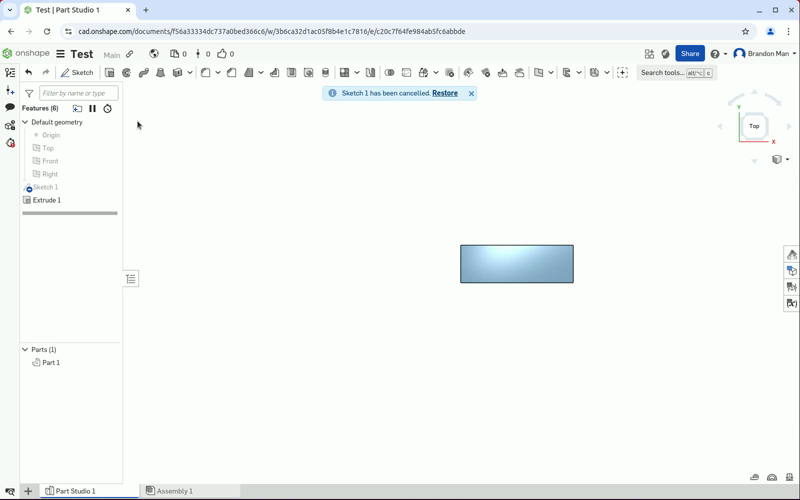
mouse_move(73, 189)
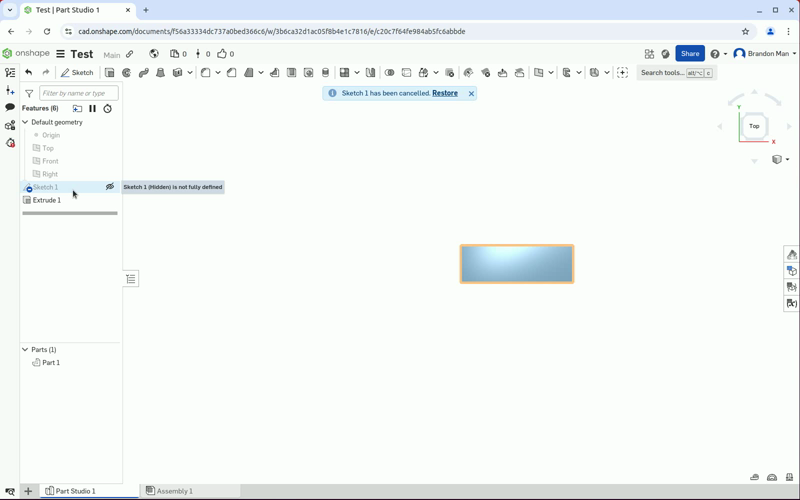
click(73, 189)
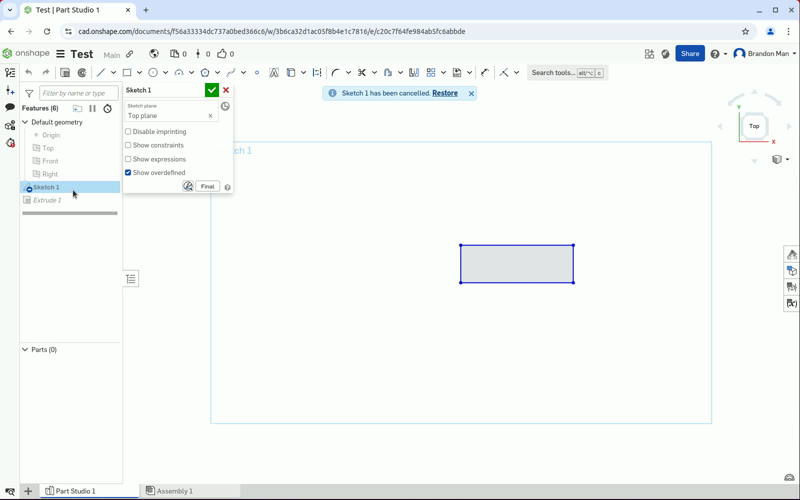
mouse_move(229, 92)
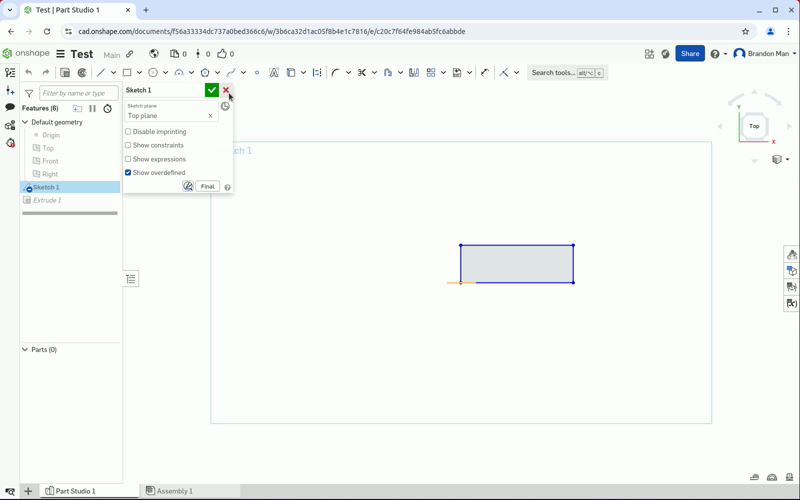
click(229, 92)
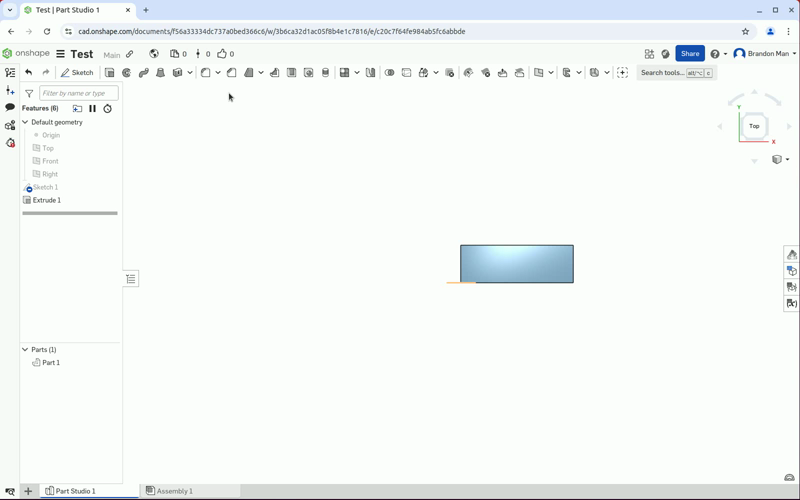
mouse_move(541, 75)
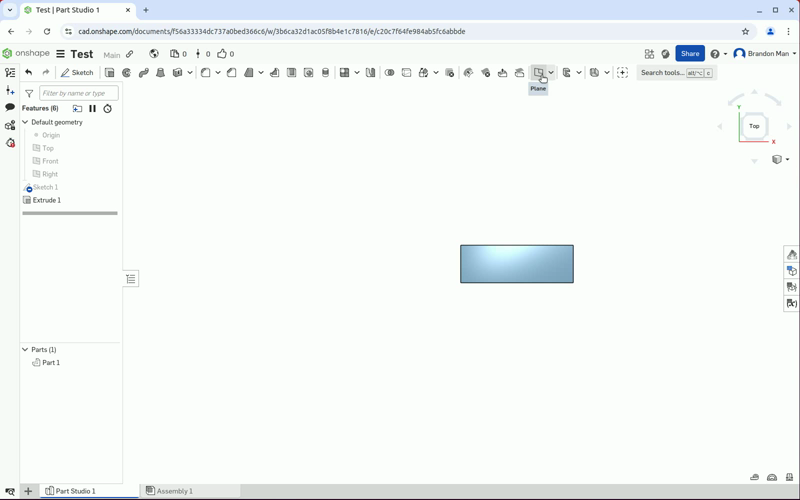
click(541, 75)
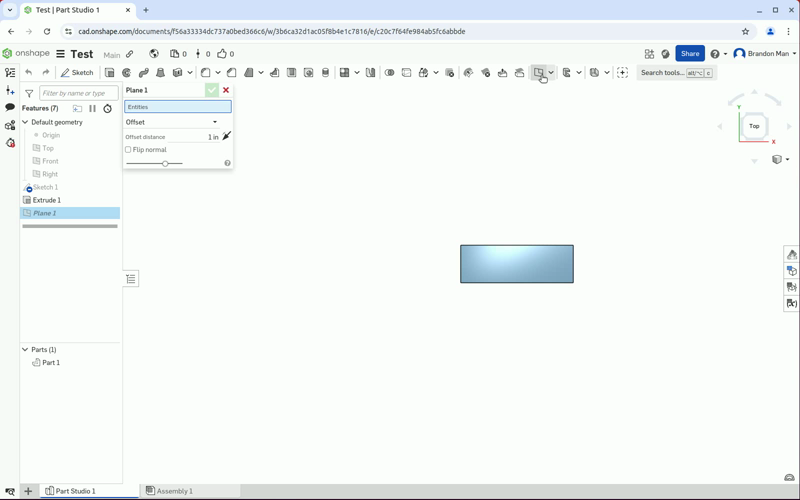
mouse_move(73, 150)
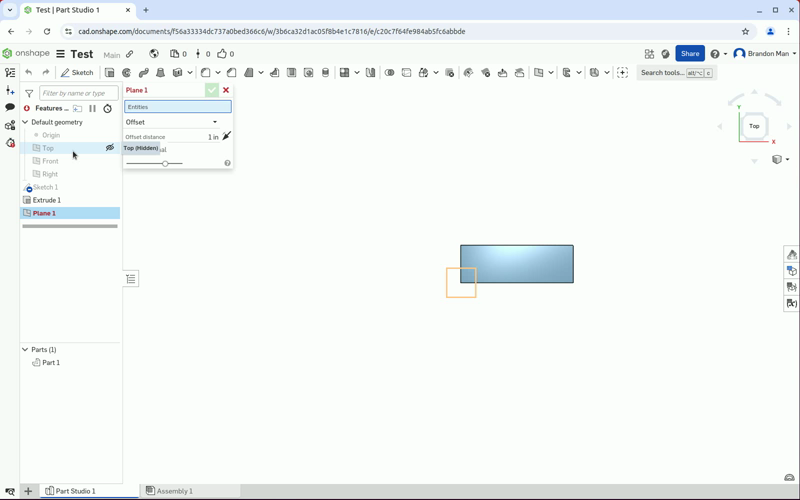
click(73, 150)
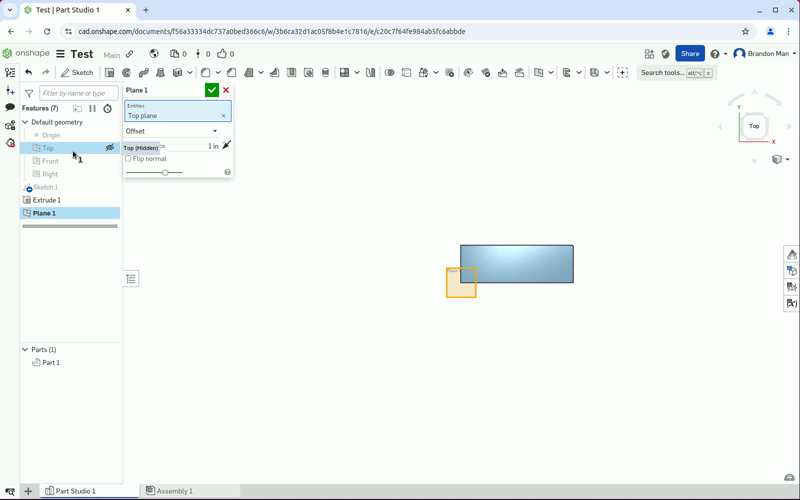
key(tab, 2)
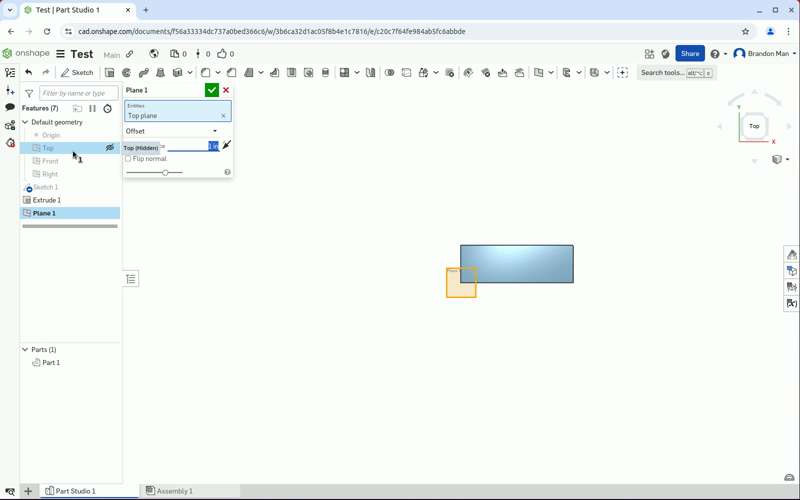
text(1.448)
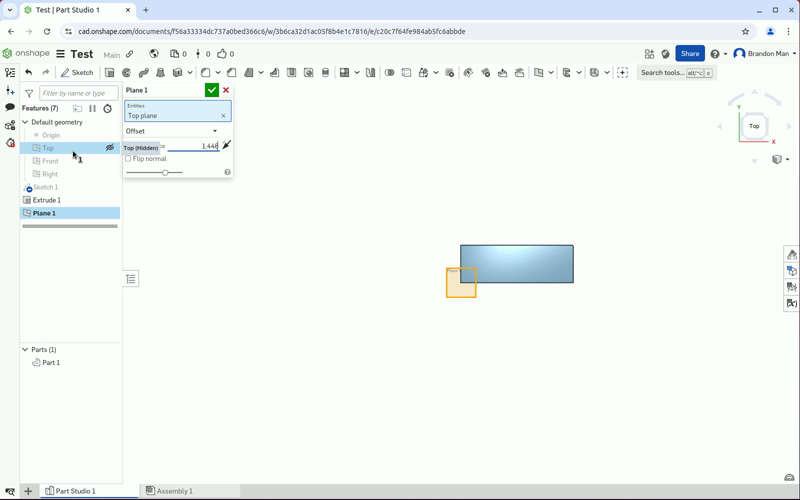
key(enter, 2)
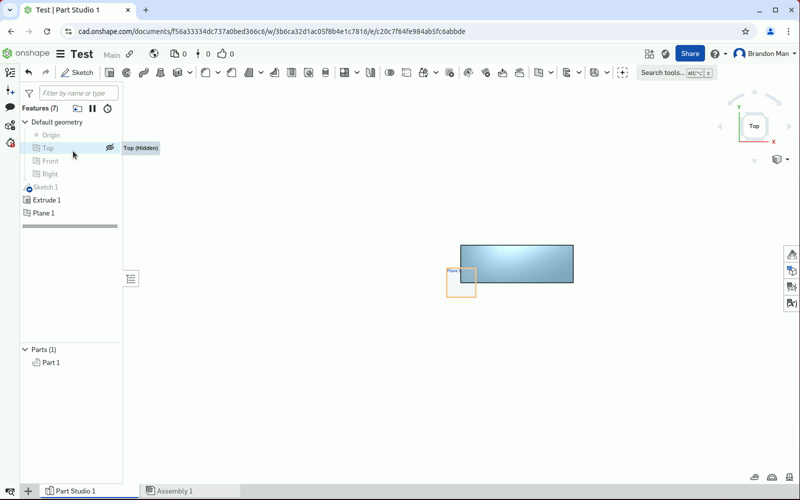
key(shift+s)
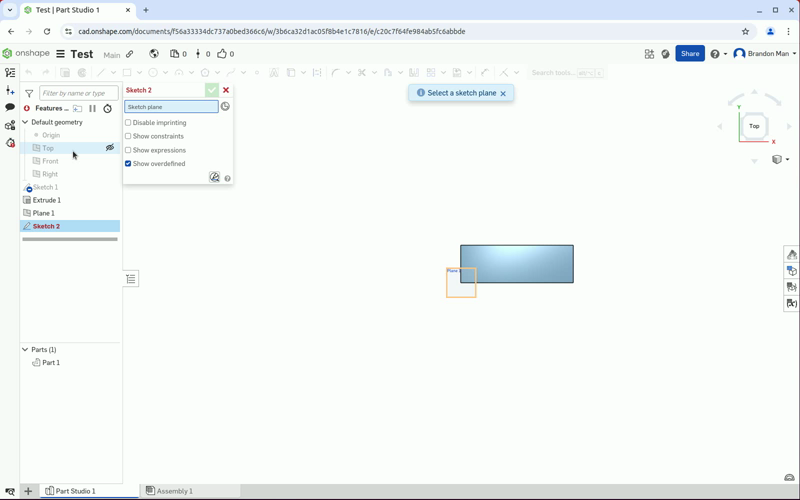
mouse_move(73, 215)
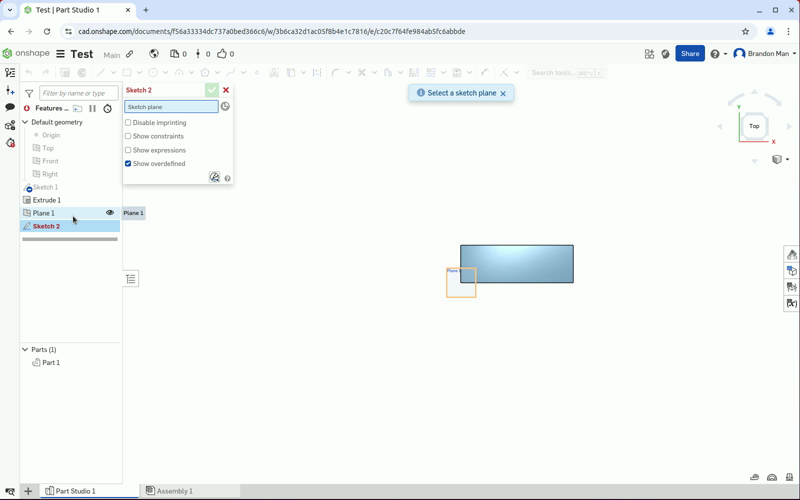
click(73, 215)
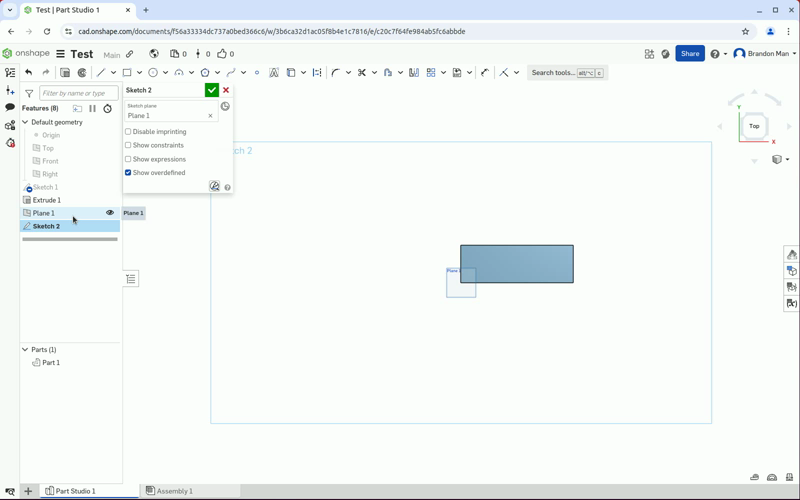
mouse_move(73, 352)
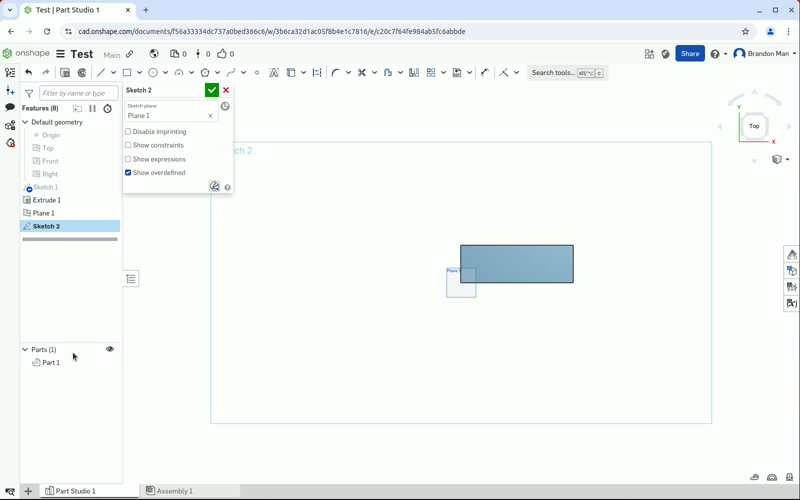
key(y)
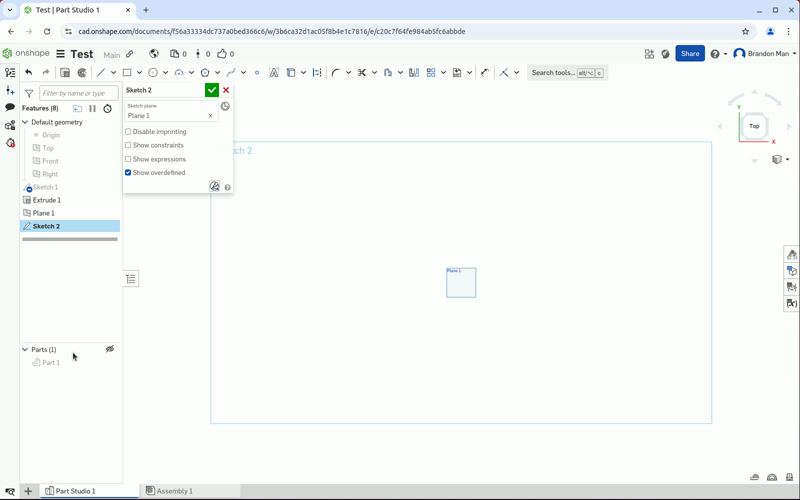
key(l)
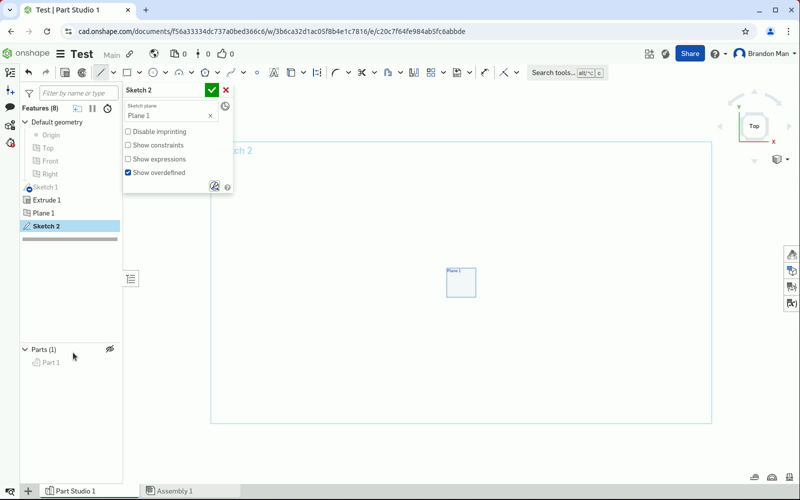
key_down(shift)
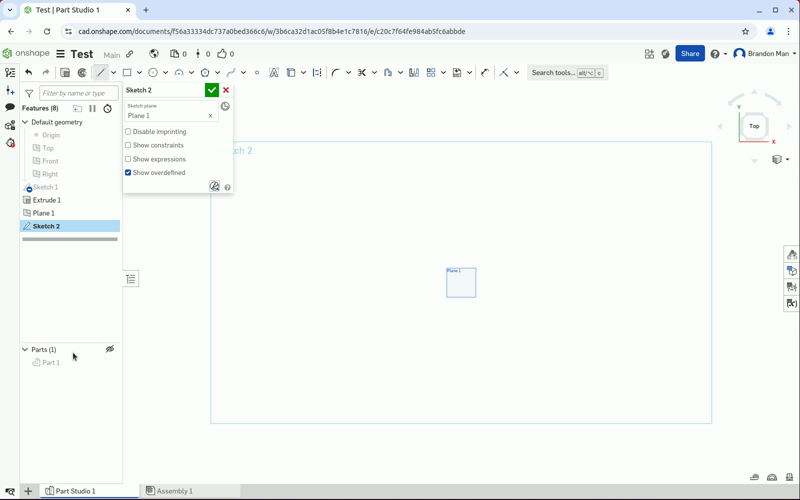
mouse_move(479, 271)
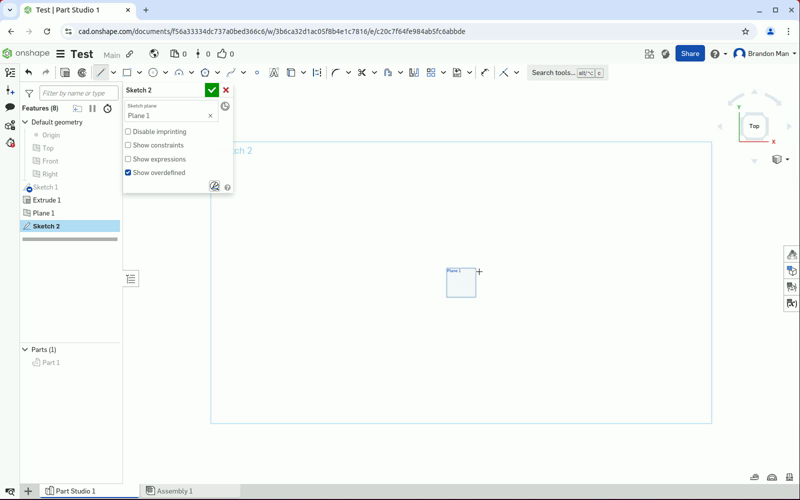
click(479, 271)
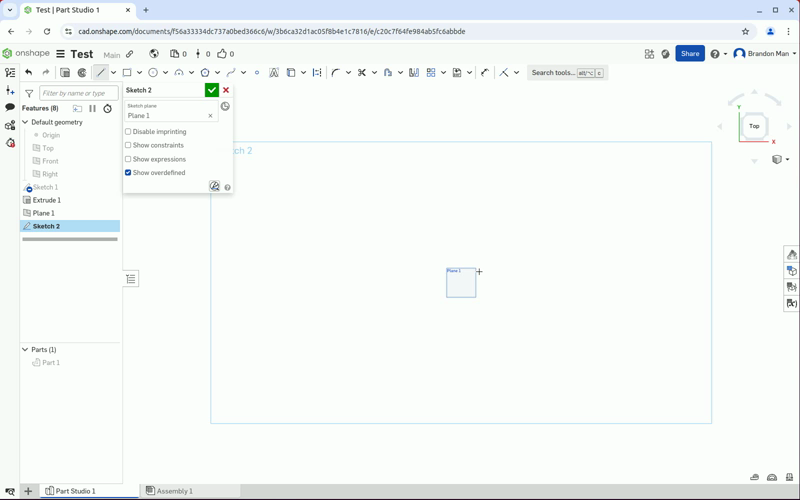
key_up(shift)
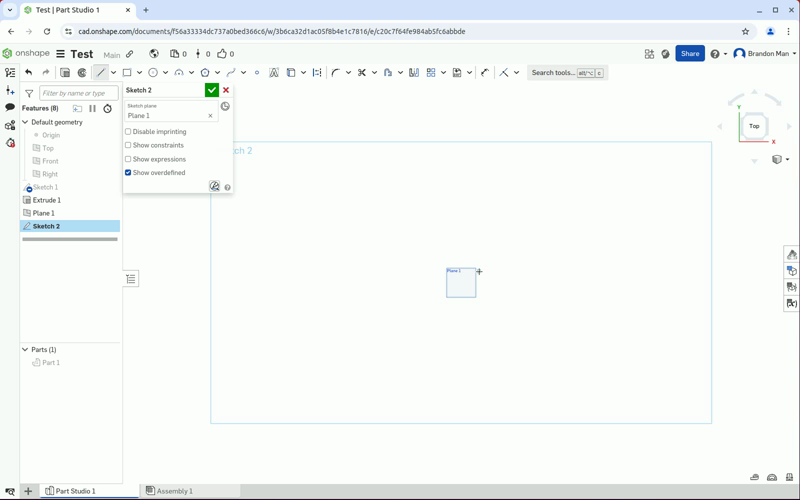
key_down(shift)
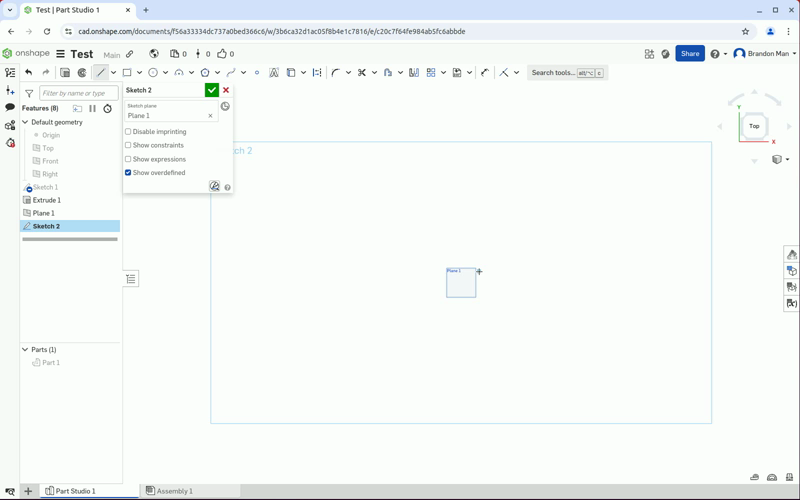
mouse_move(555, 271)
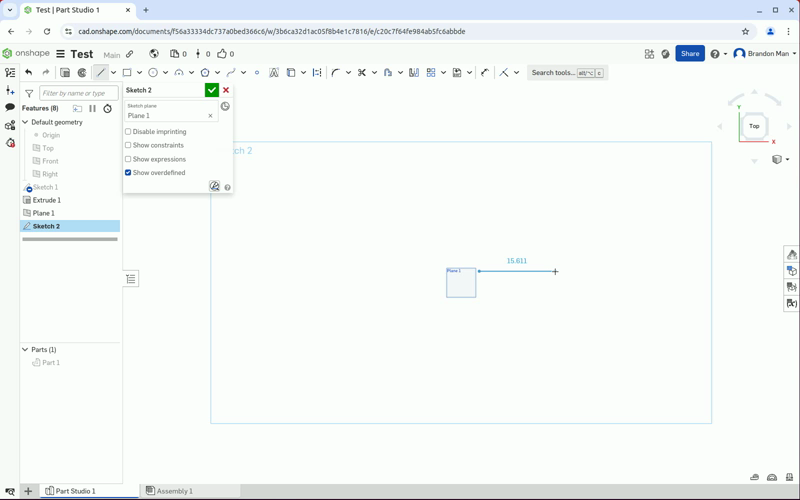
click(555, 271)
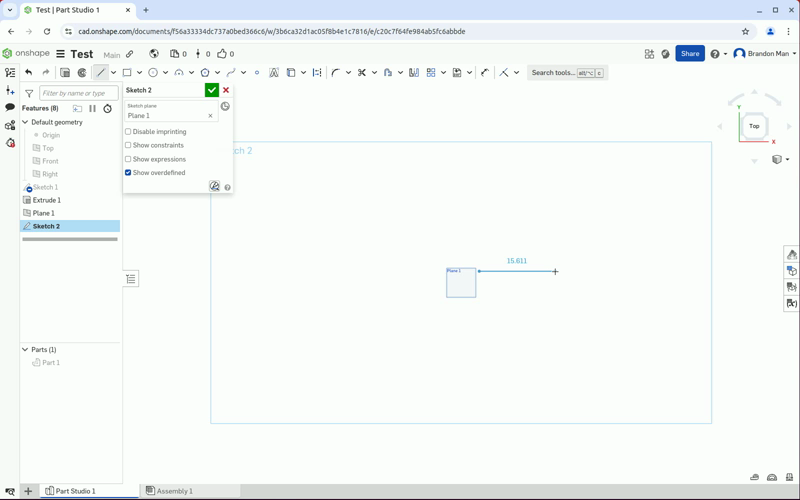
key_up(shift)
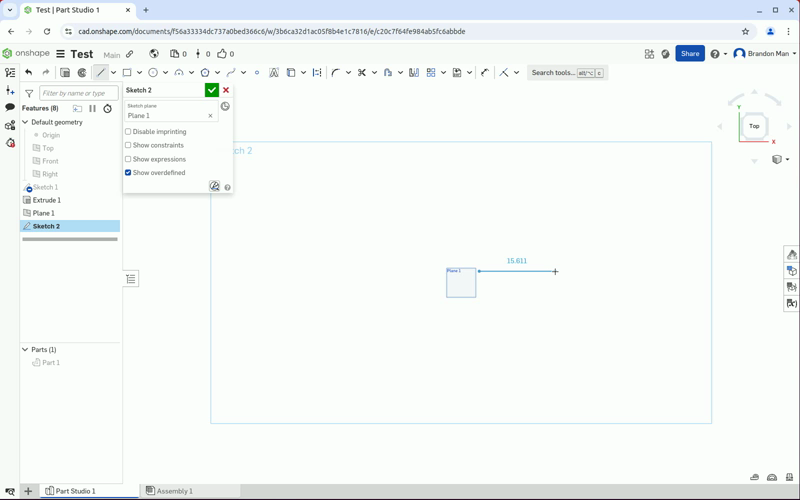
key_down(shift)
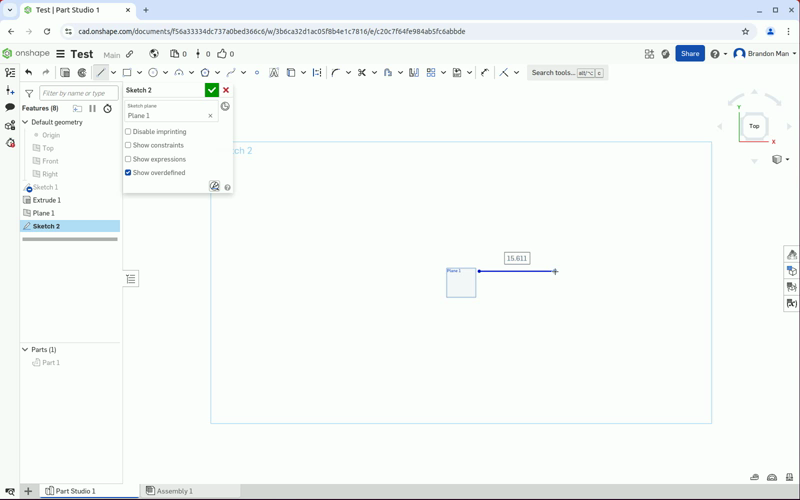
mouse_move(585, 271)
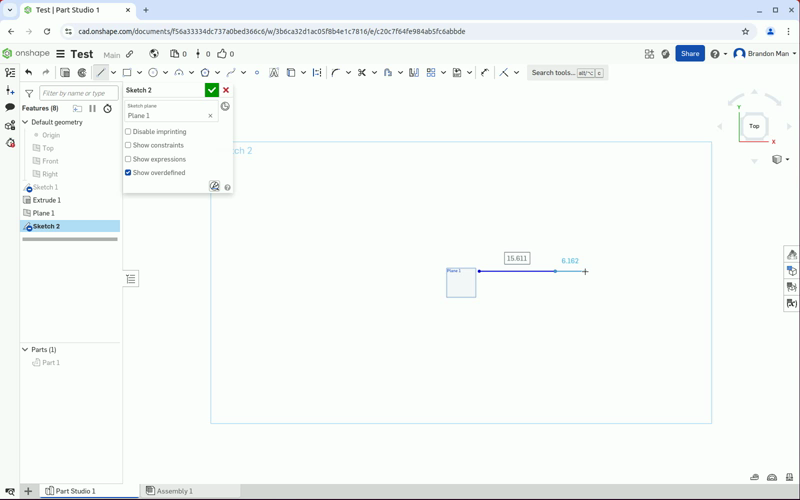
mouse_move(555, 256)
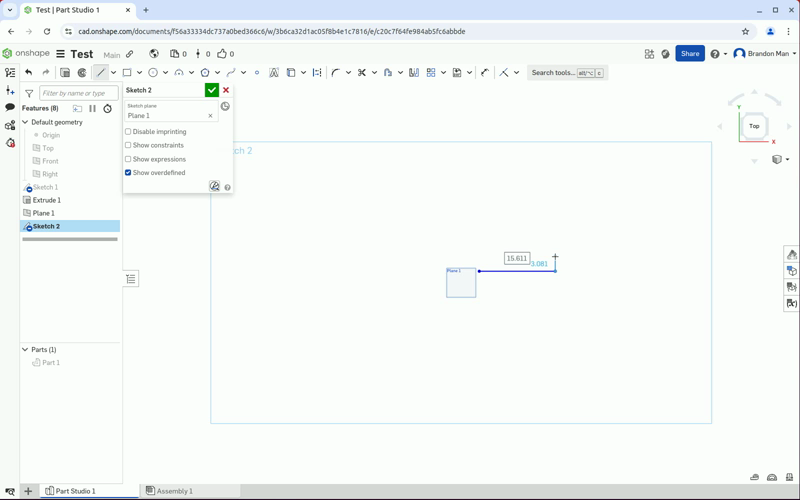
click(555, 256)
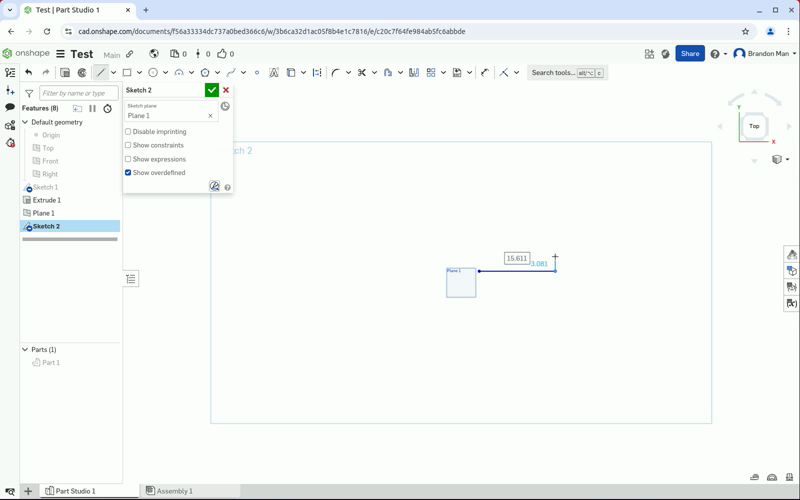
key_up(shift)
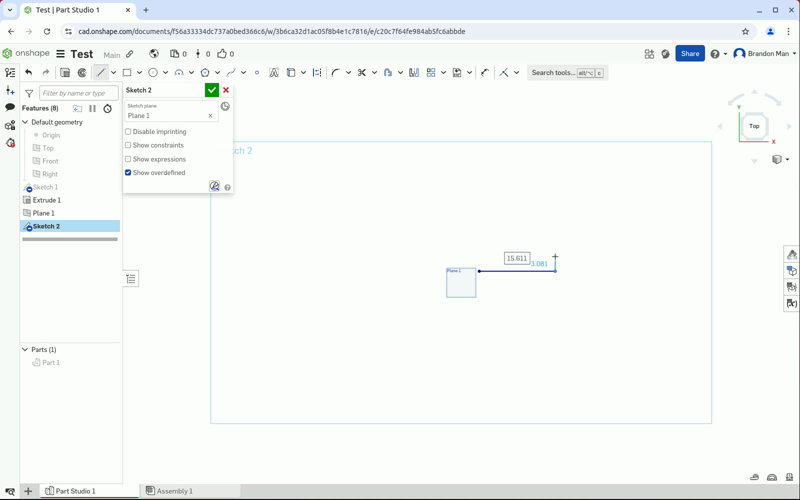
key_down(shift)
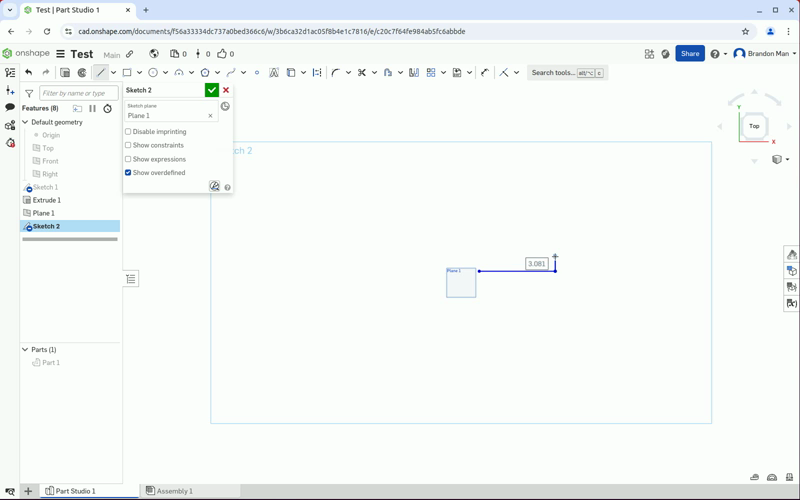
mouse_move(479, 256)
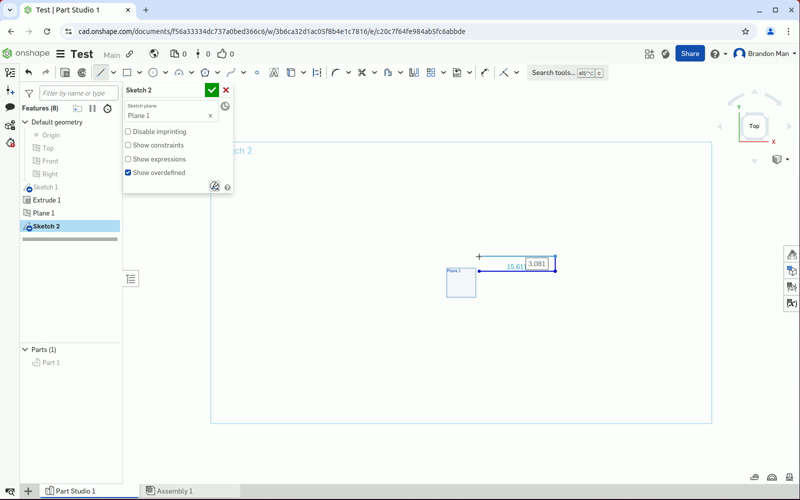
click(479, 256)
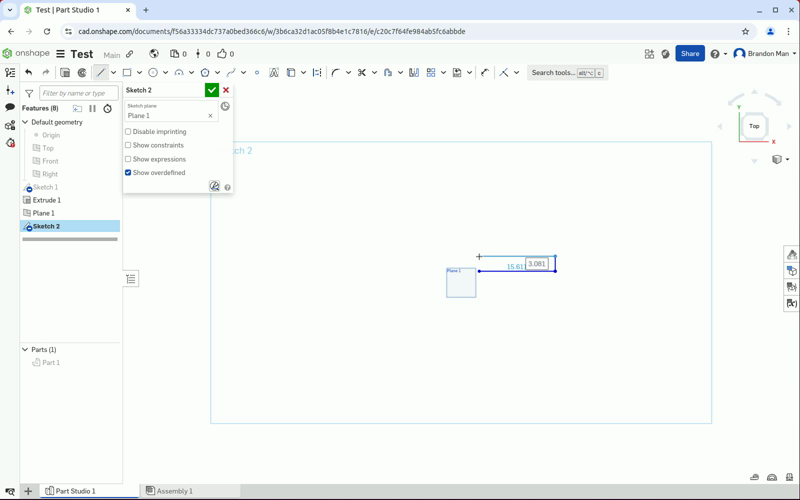
key_up(shift)
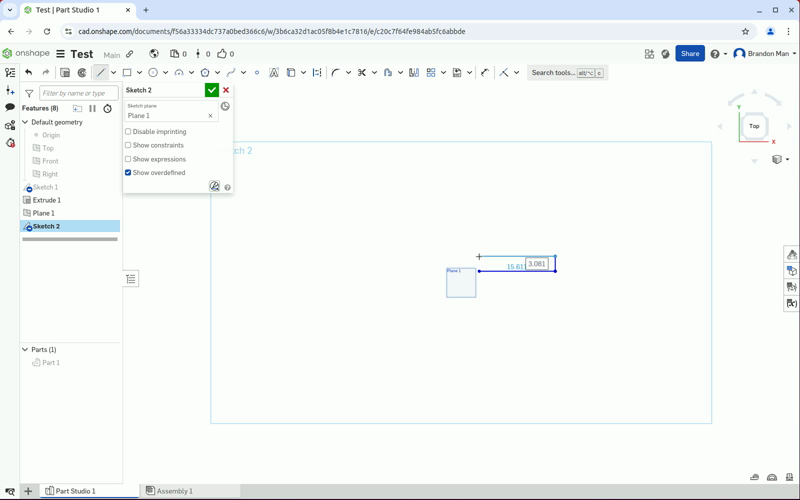
mouse_move(509, 256)
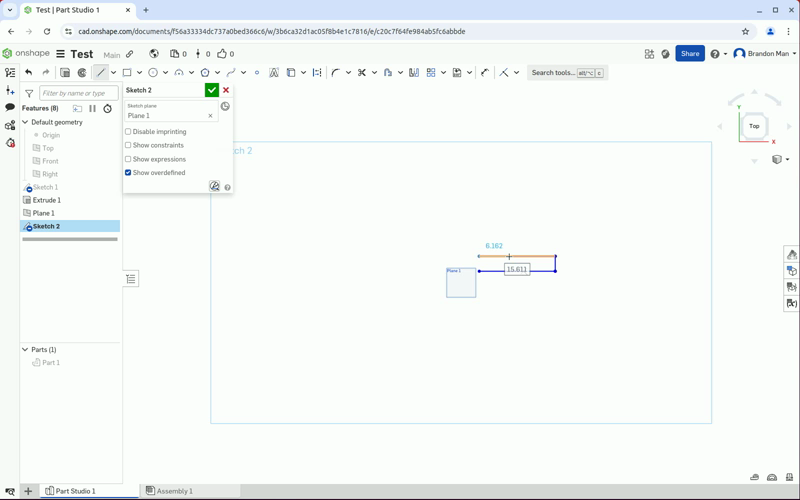
key_down(shift)
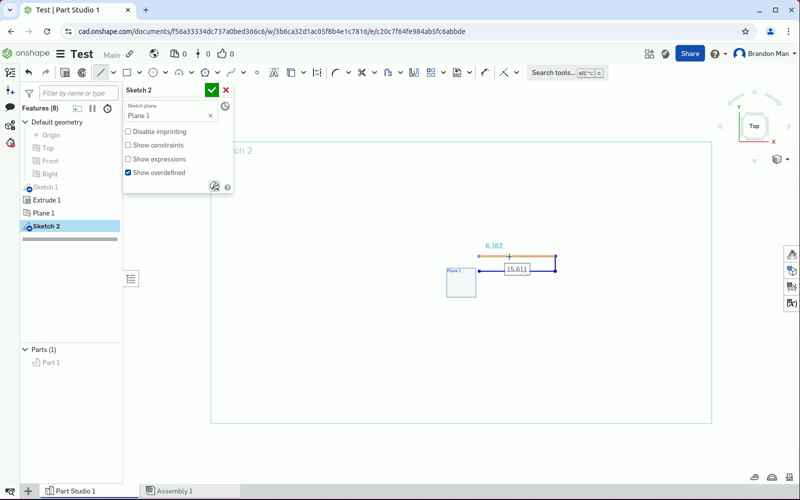
mouse_move(479, 271)
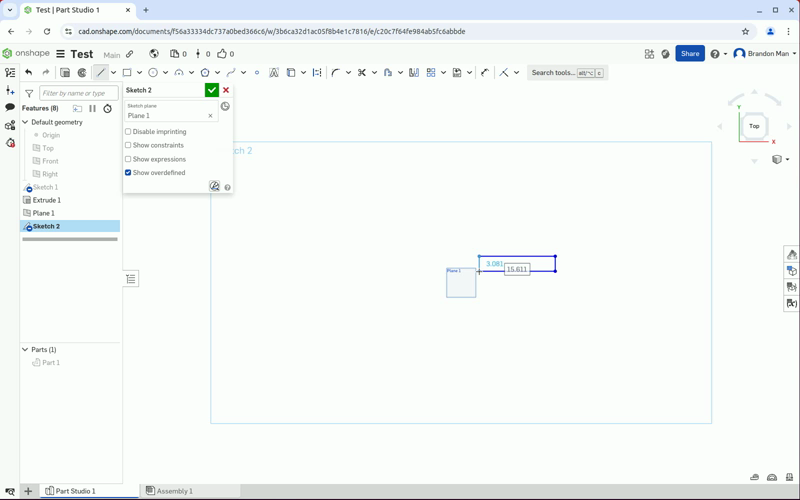
key_up(shift)
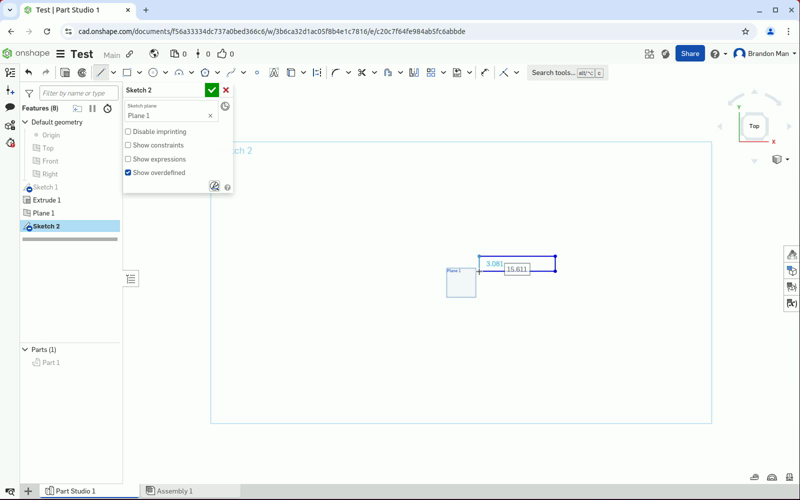
click(479, 271)
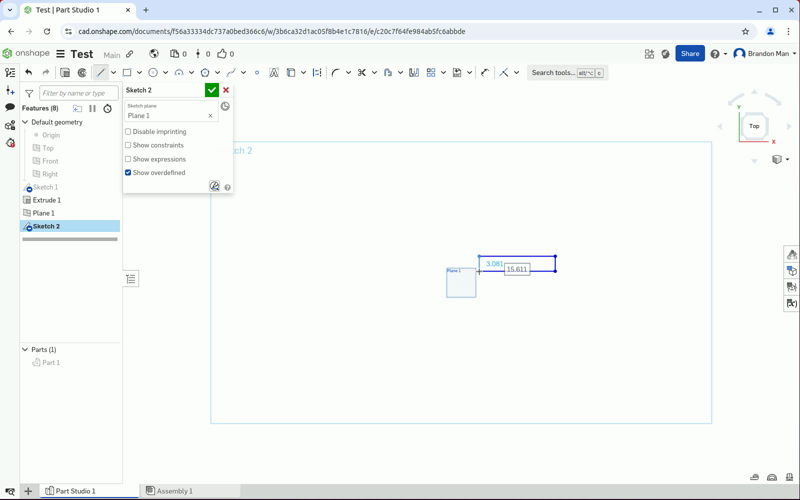
key(esc)
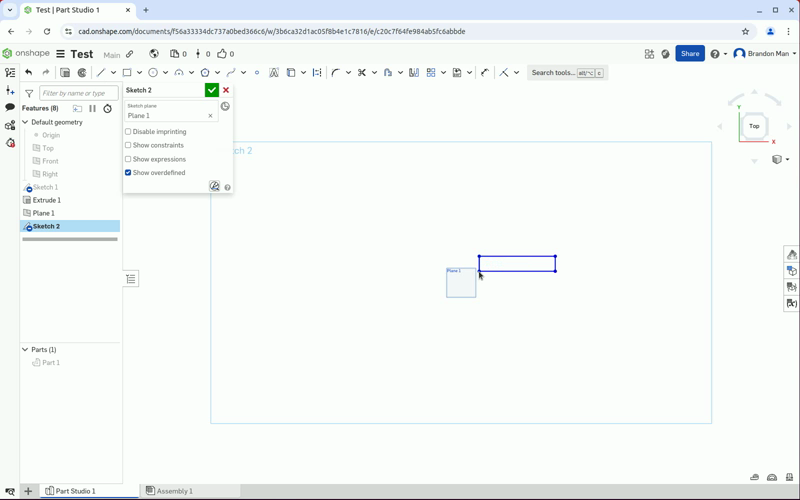
mouse_move(520, 270)
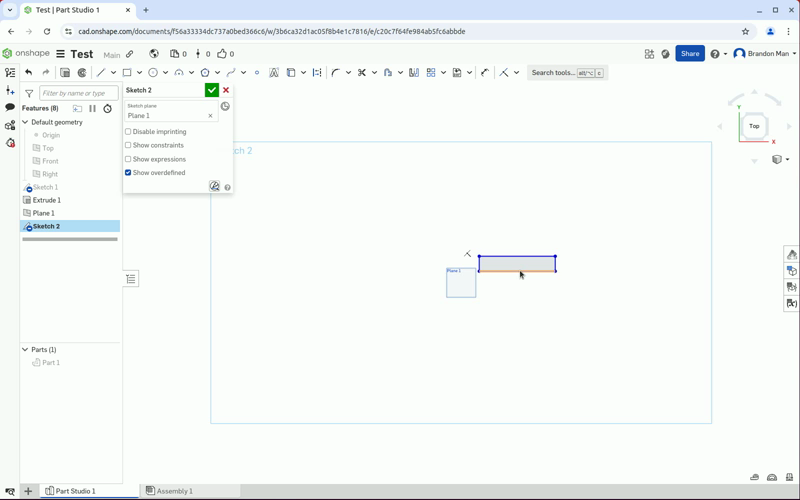
scroll(6)
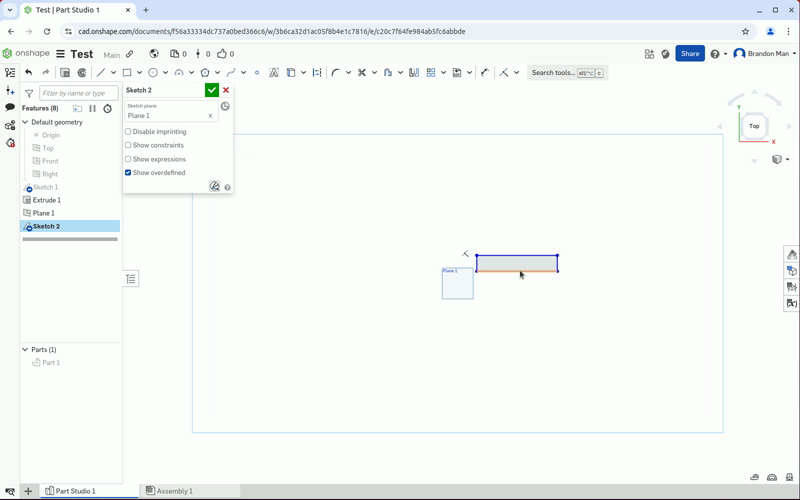
scroll(6)
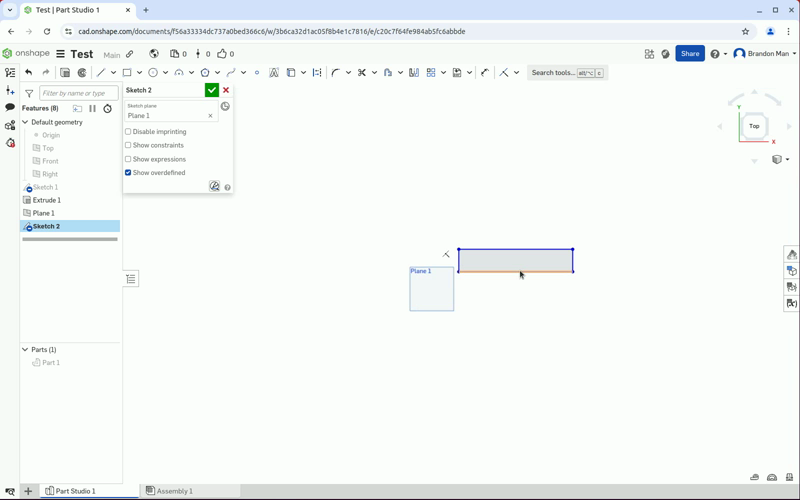
scroll(6)
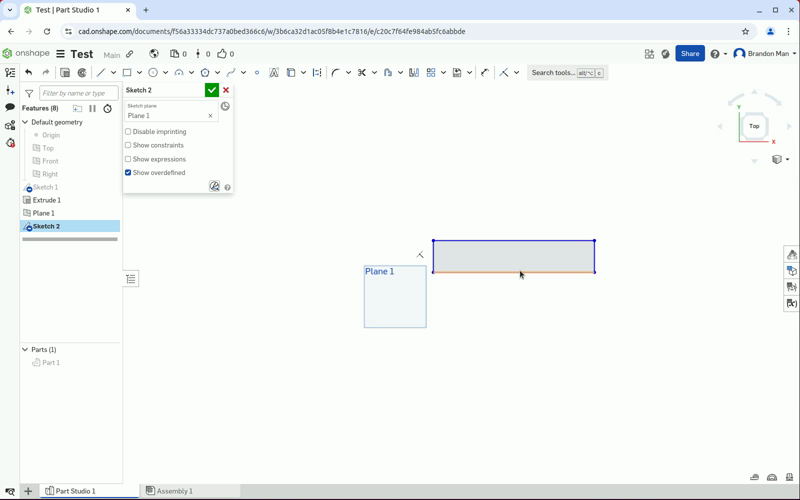
scroll(6)
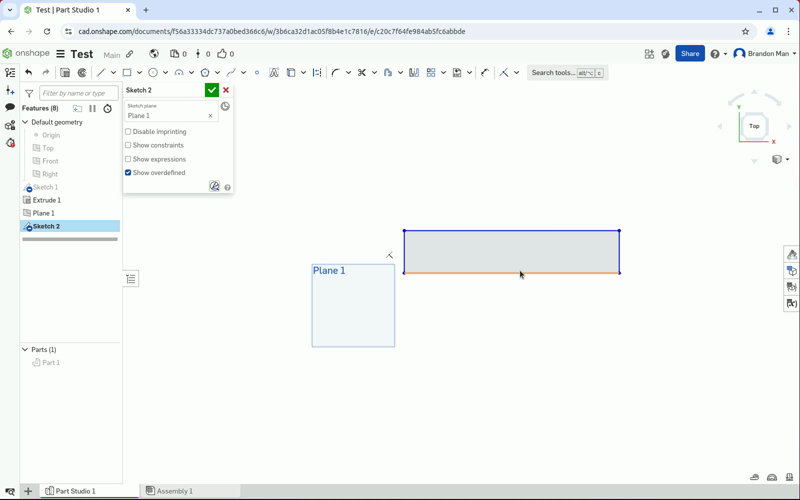
scroll(6)
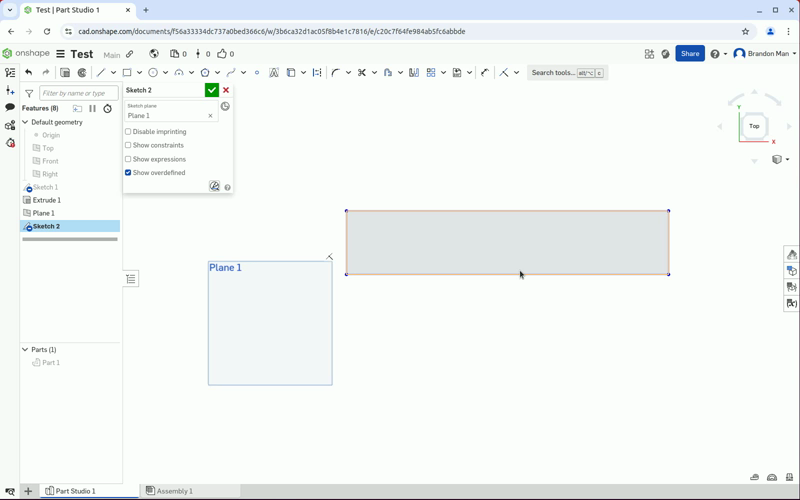
scroll(6)
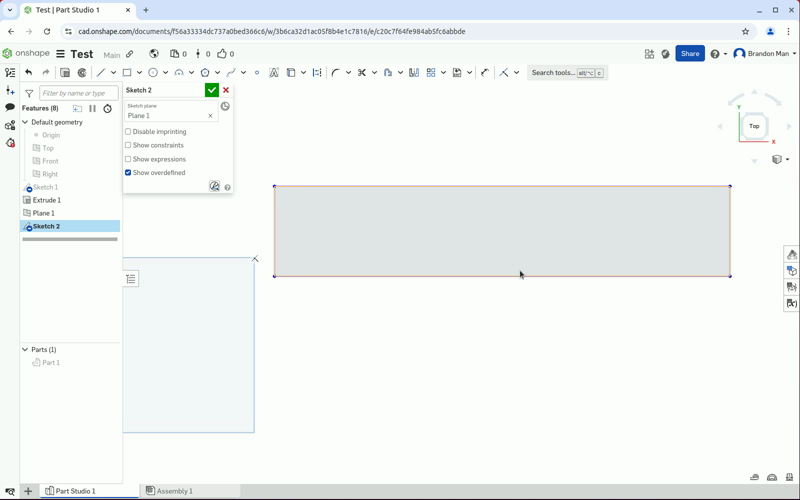
scroll(6)
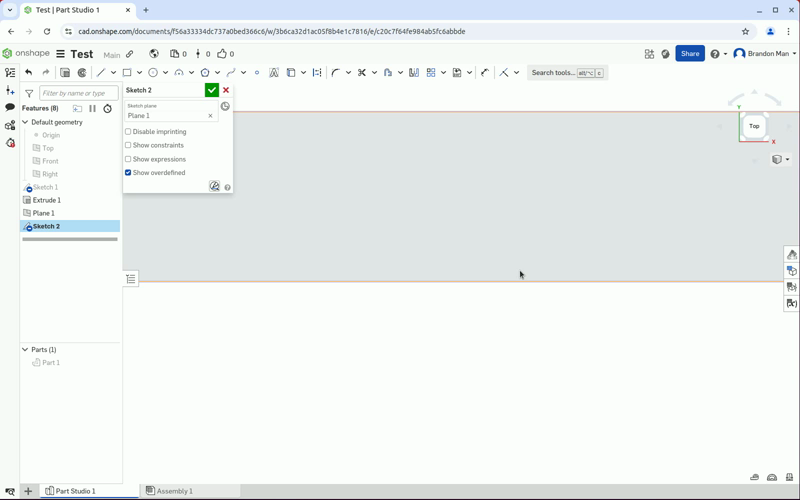
click(520, 270)
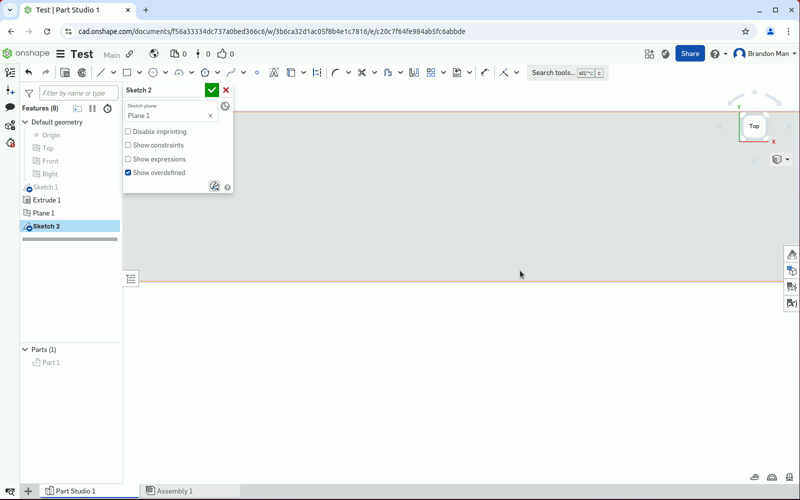
scroll(-6)
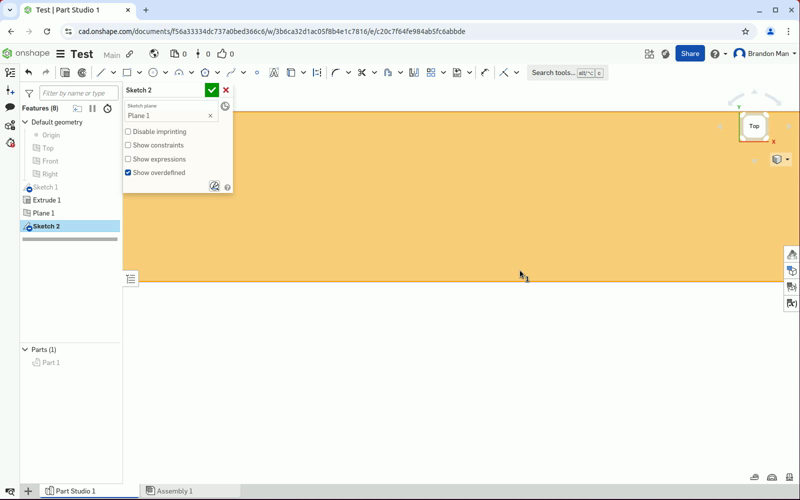
scroll(-6)
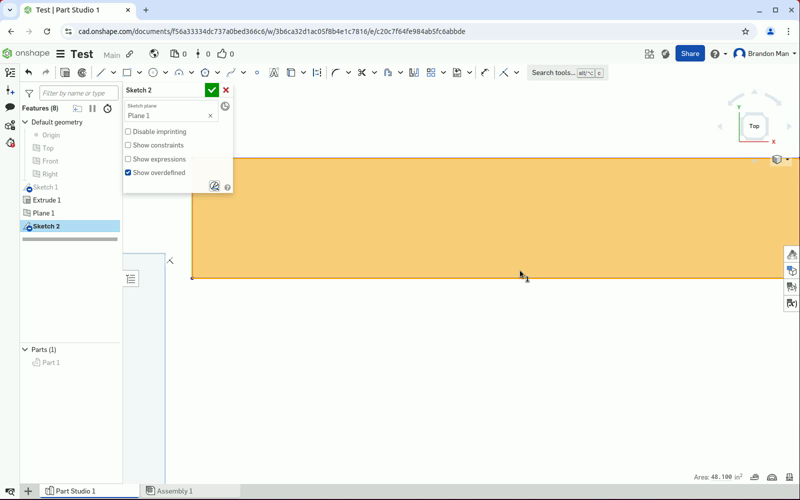
scroll(-6)
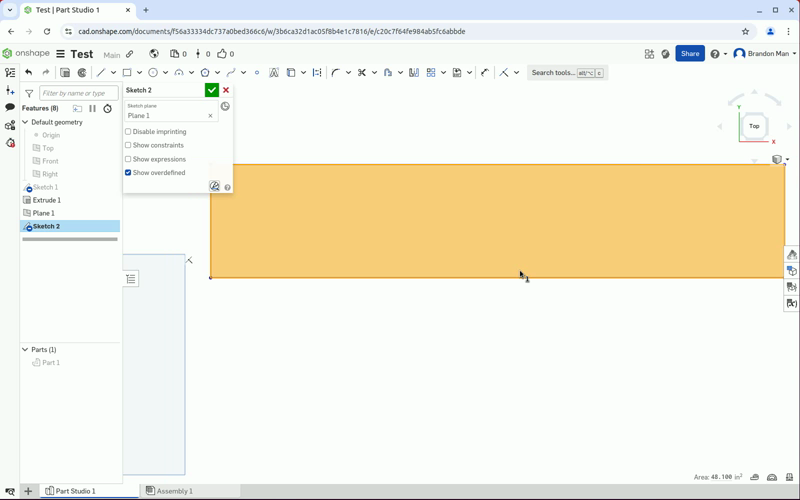
scroll(-6)
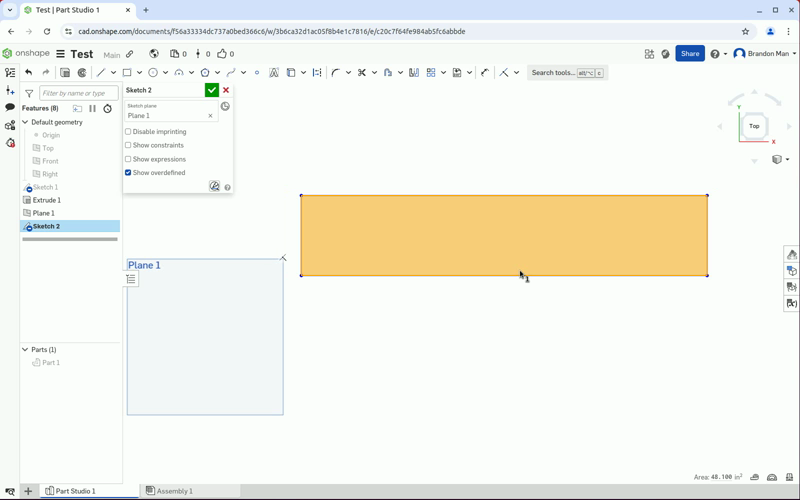
scroll(-6)
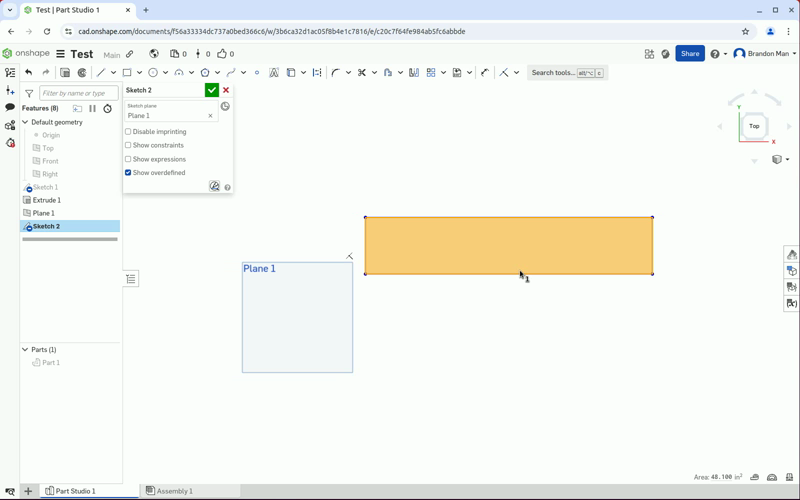
scroll(-6)
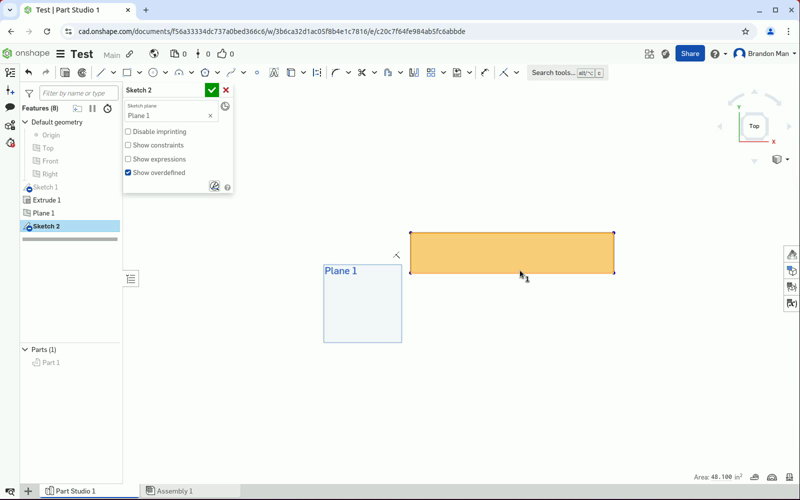
scroll(-6)
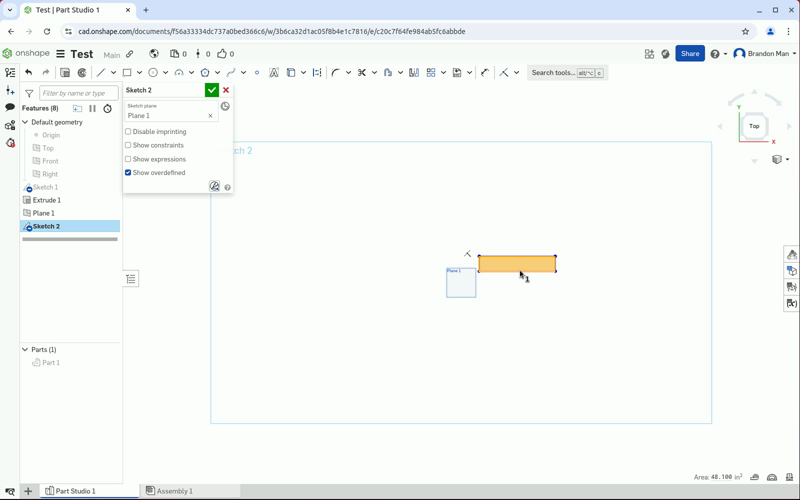
mouse_move(73, 352)
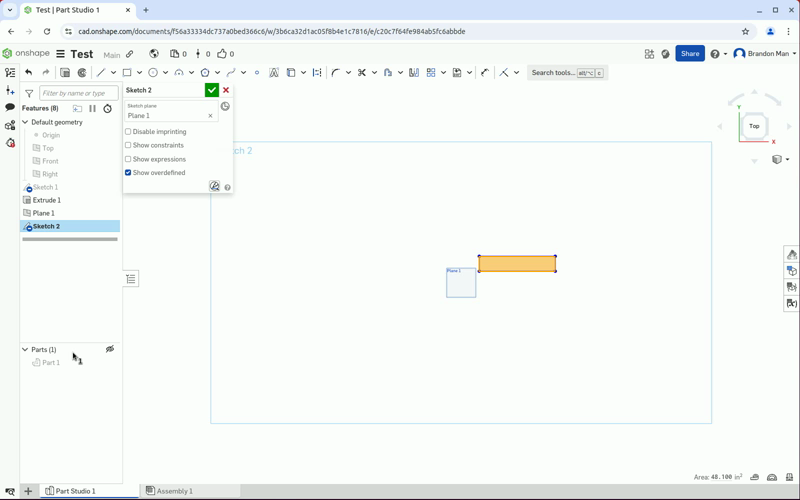
key(shift+y)
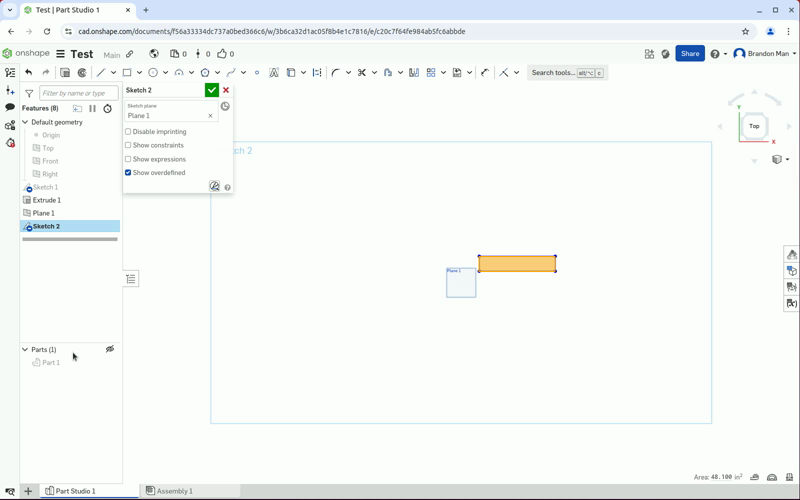
key(shift+e)
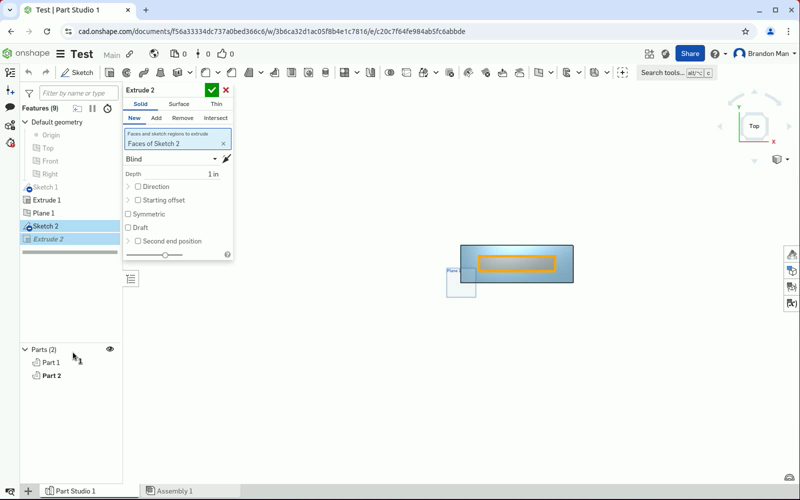
mouse_move(143, 106)
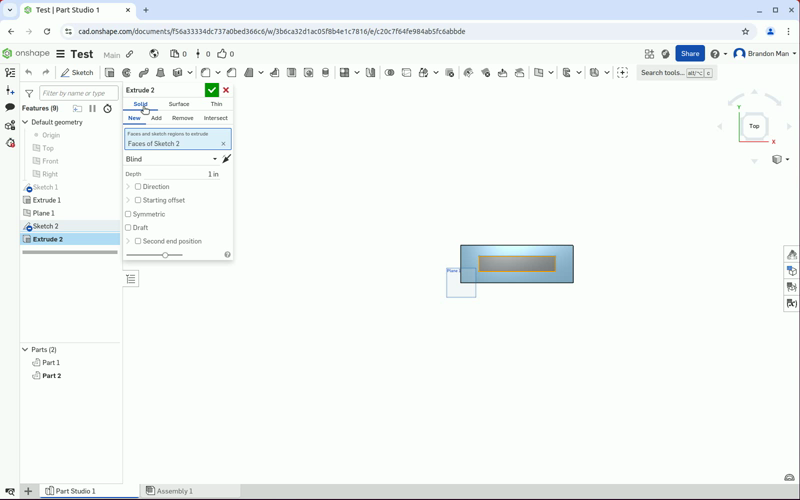
click(143, 106)
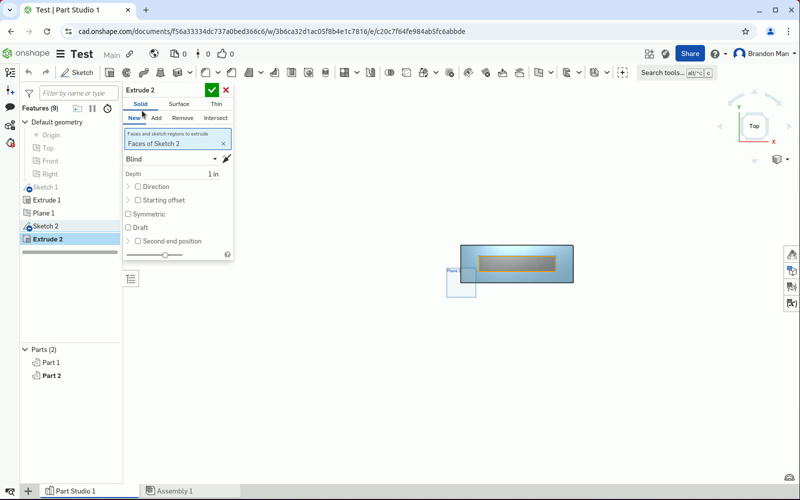
mouse_move(137, 120)
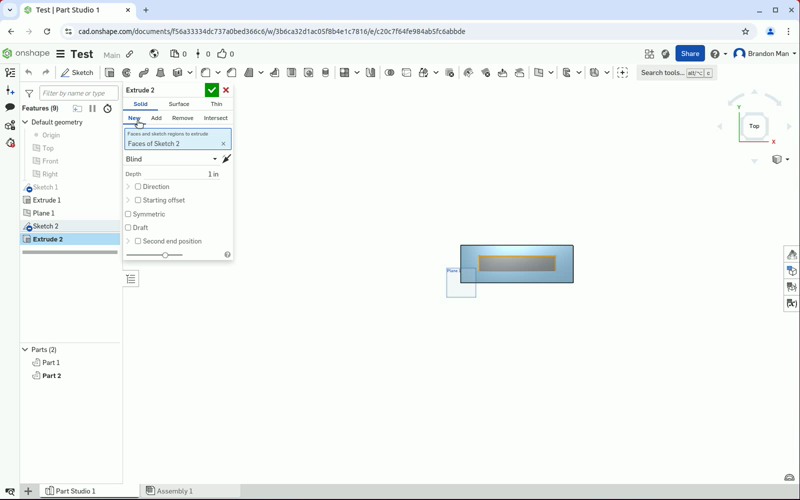
click(137, 120)
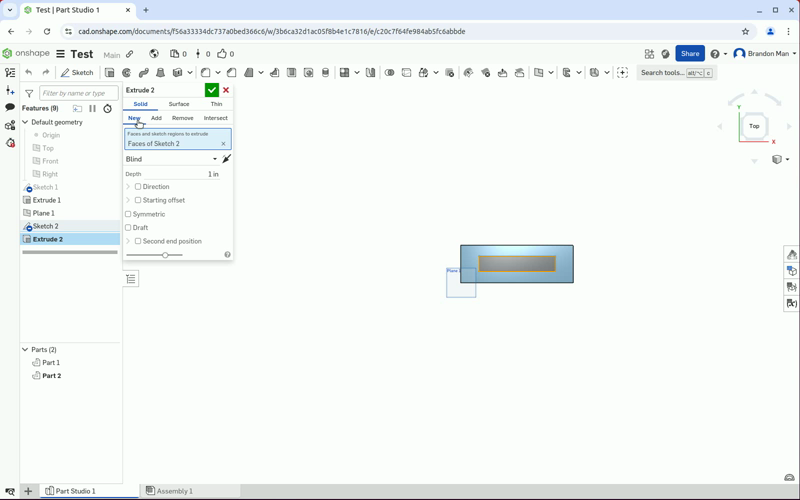
key(tab, 4)
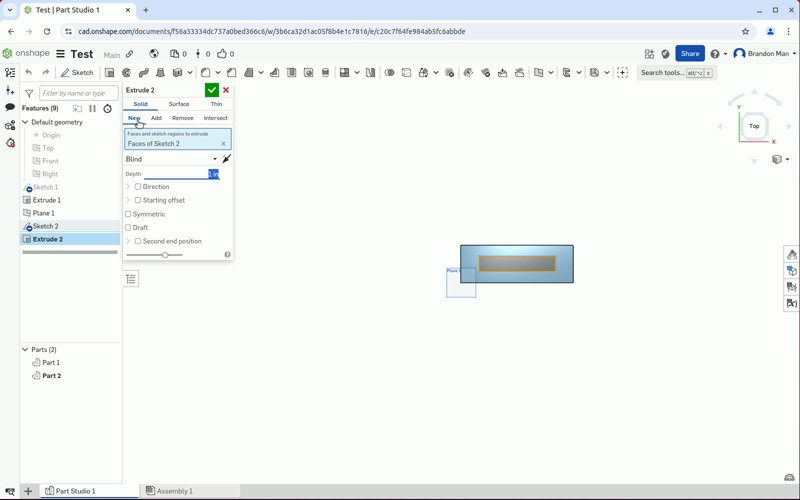
text(5.296)
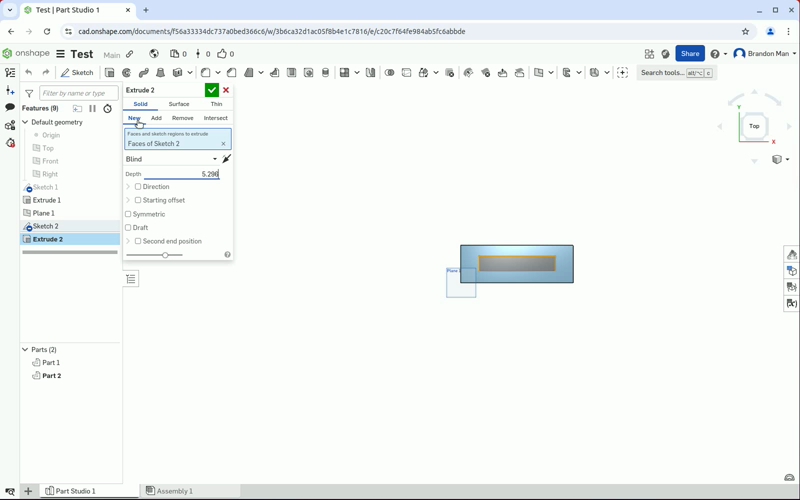
key(enter)
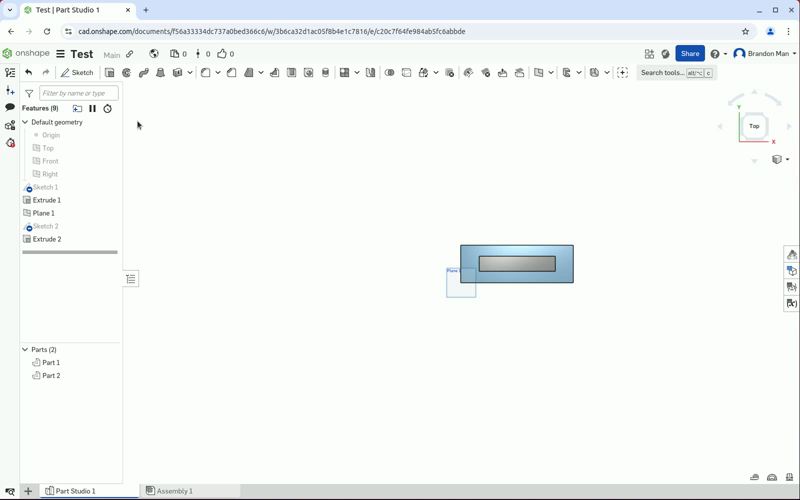
key(shift+h)
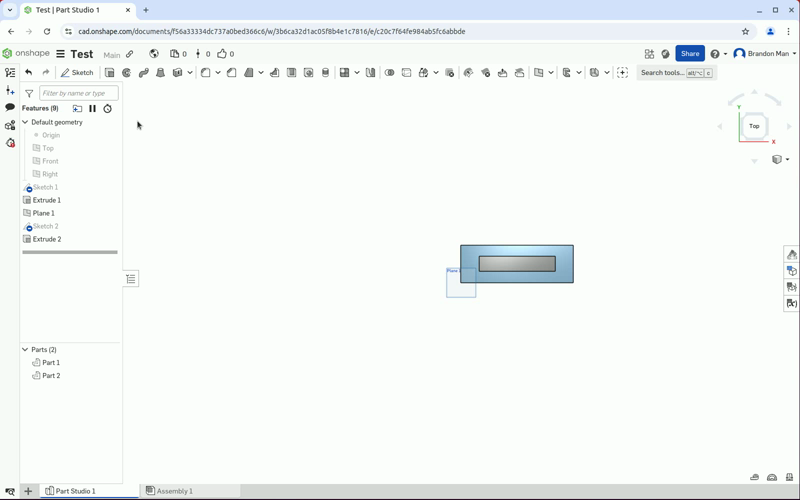
key(shift+h)
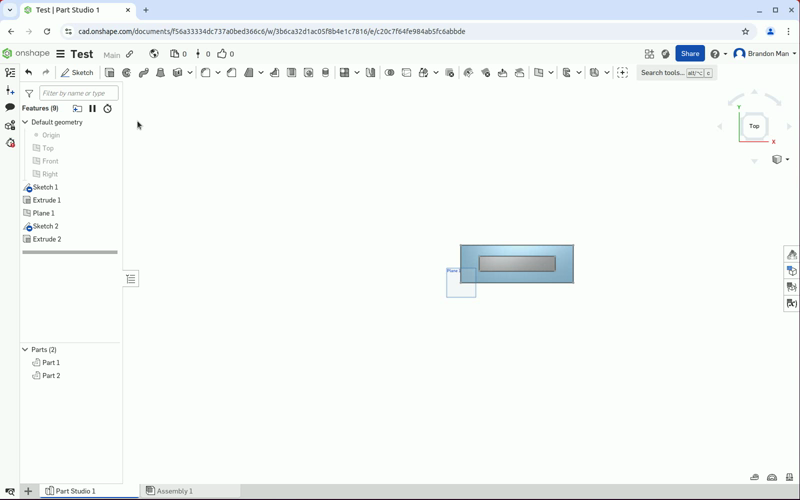
key(shift+7)
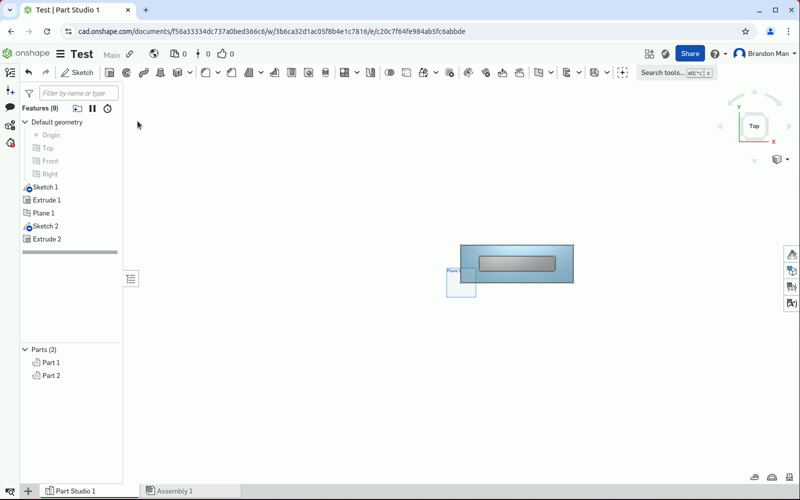
key(up, 3)
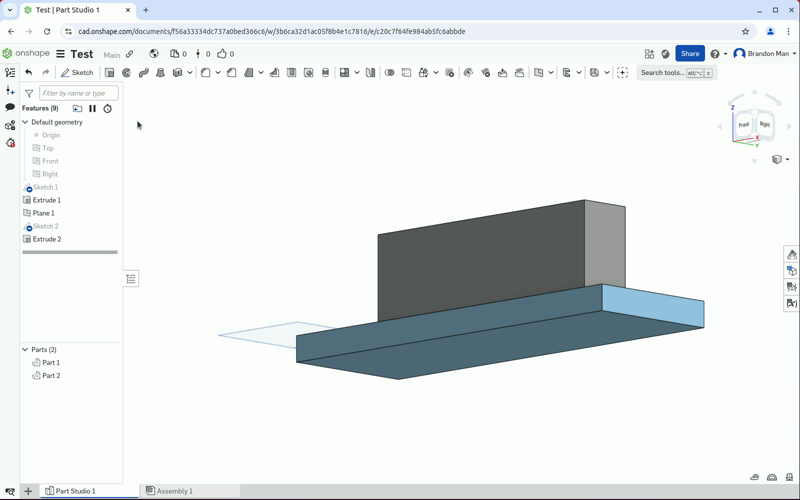
key(left, 3)
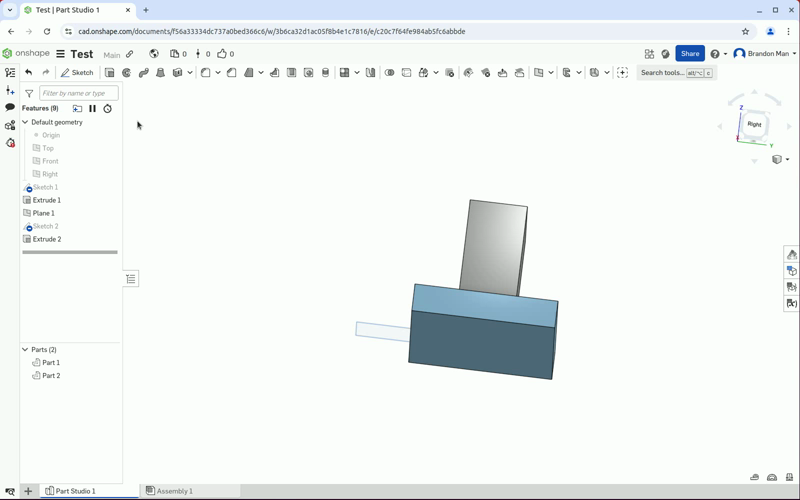
key(right, 3)
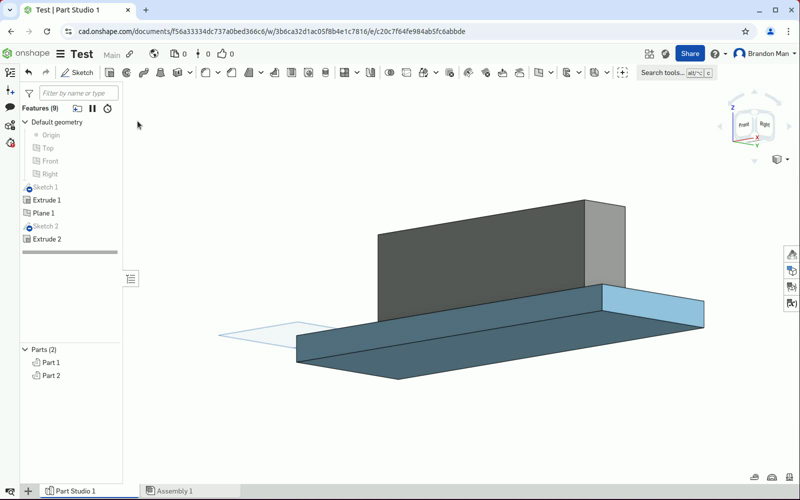
key(down, 3)
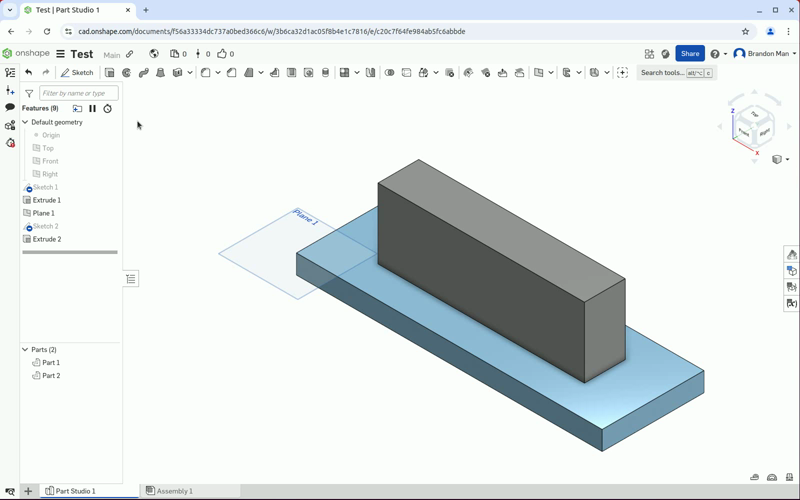
mouse_move(73, 189)
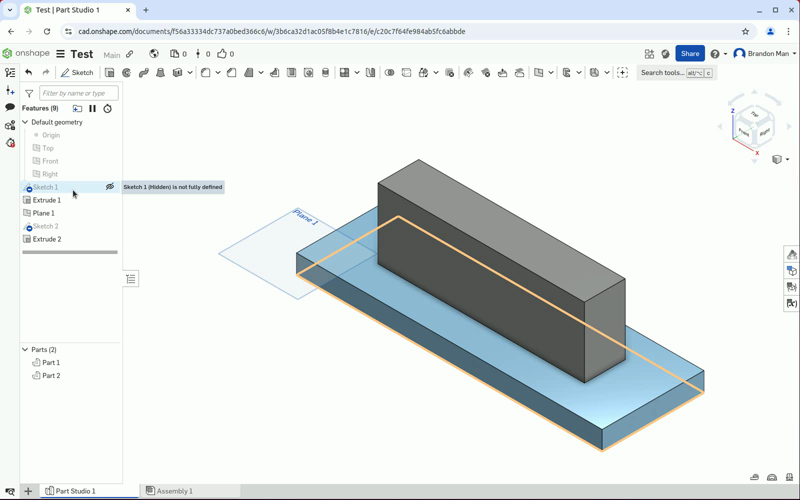
click(73, 189)